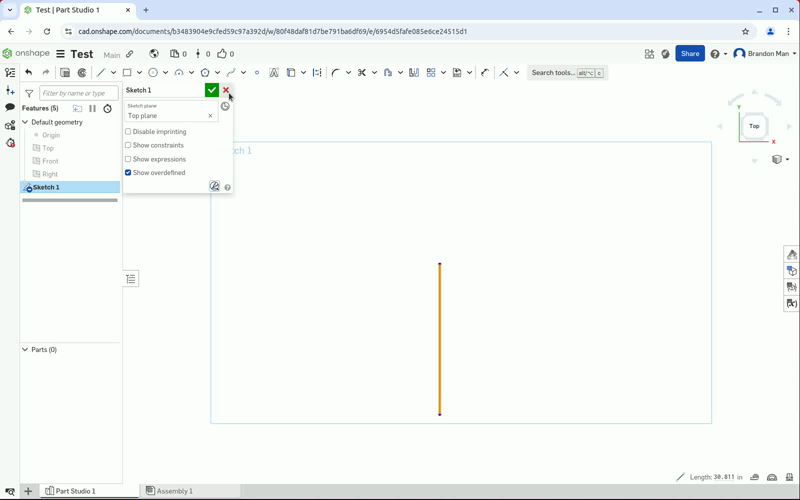
key(shift+h)
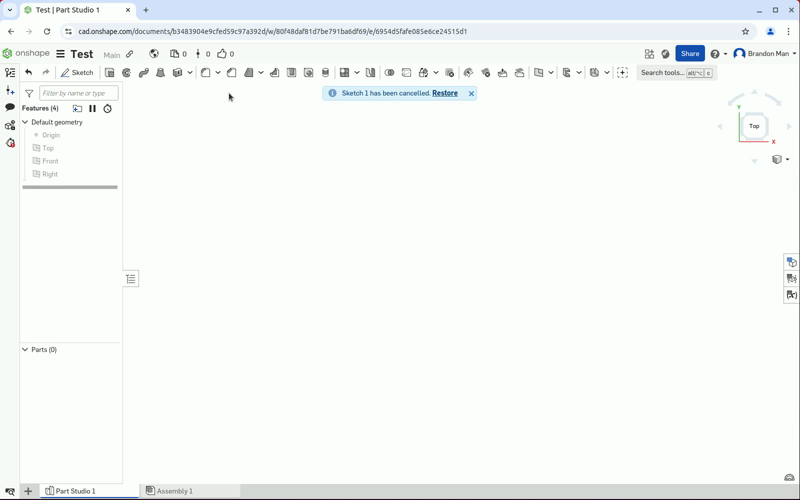
mouse_move(73, 352)
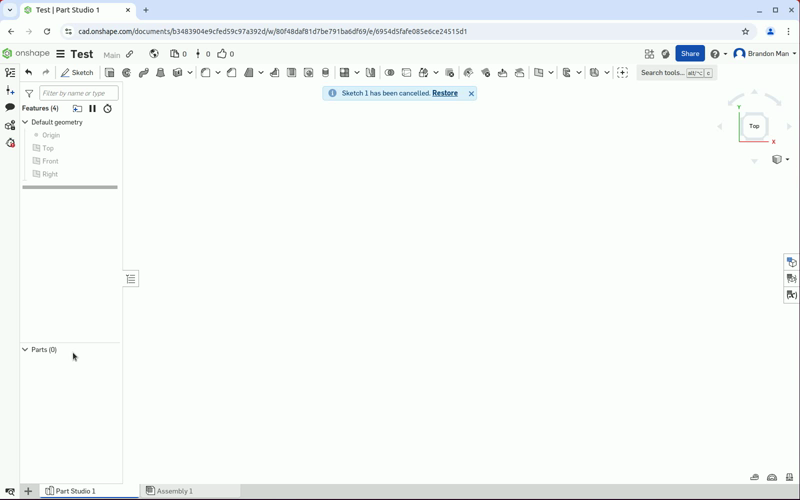
key(y)
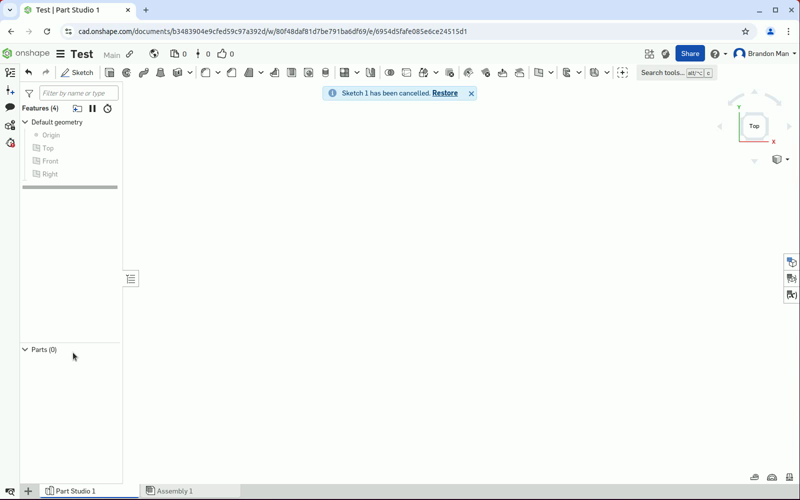
key(shift+p)
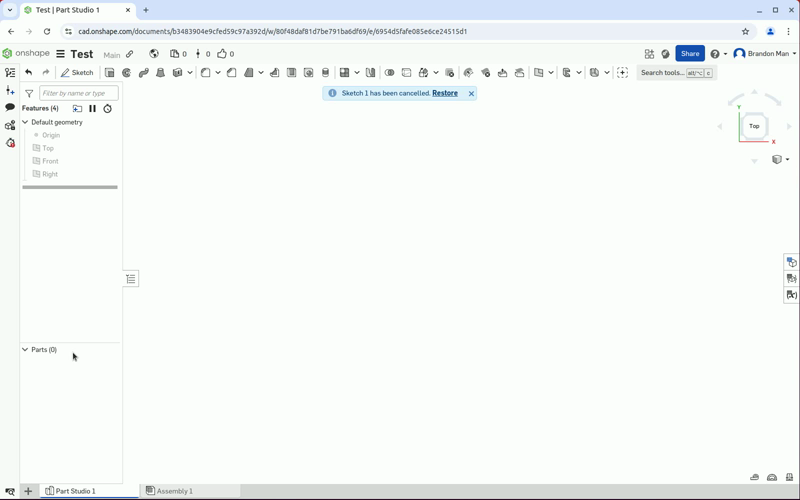
key(space)
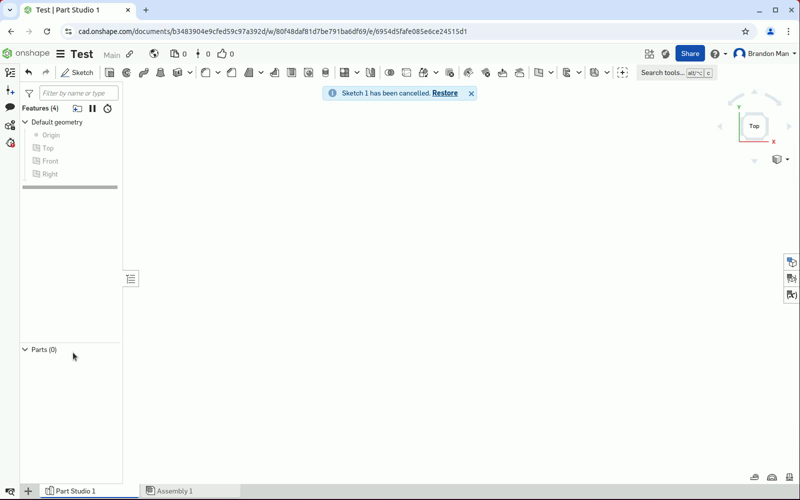
key_down(shift)
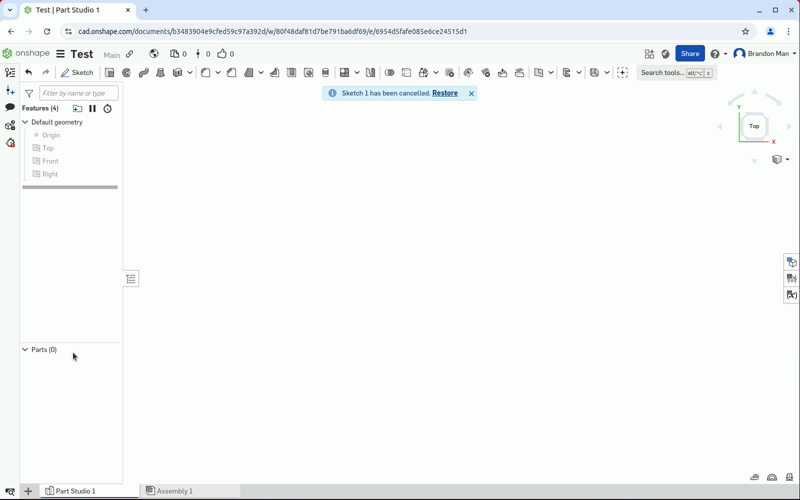
key(up)
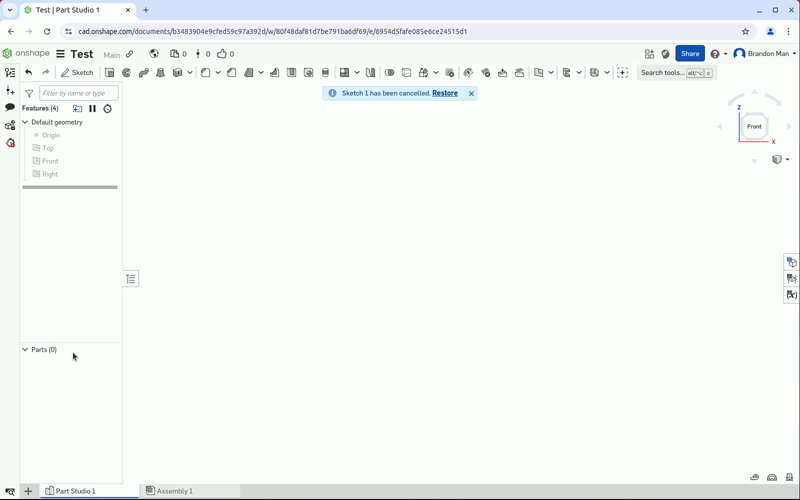
key_up(shift)
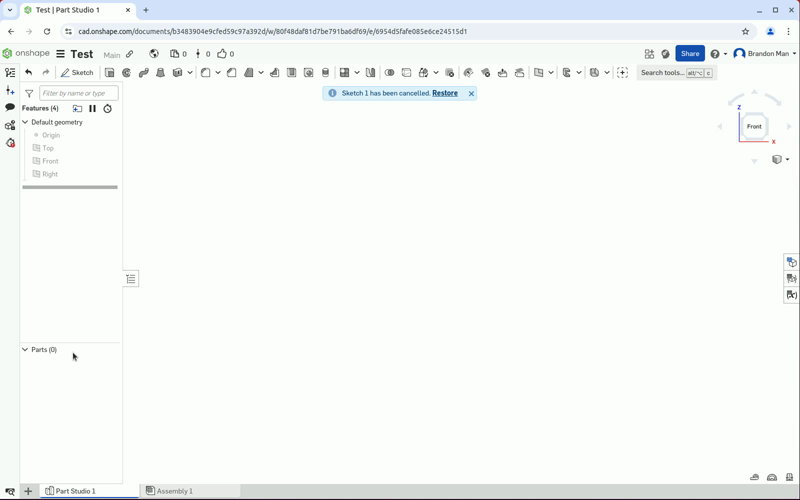
mouse_move(73, 352)
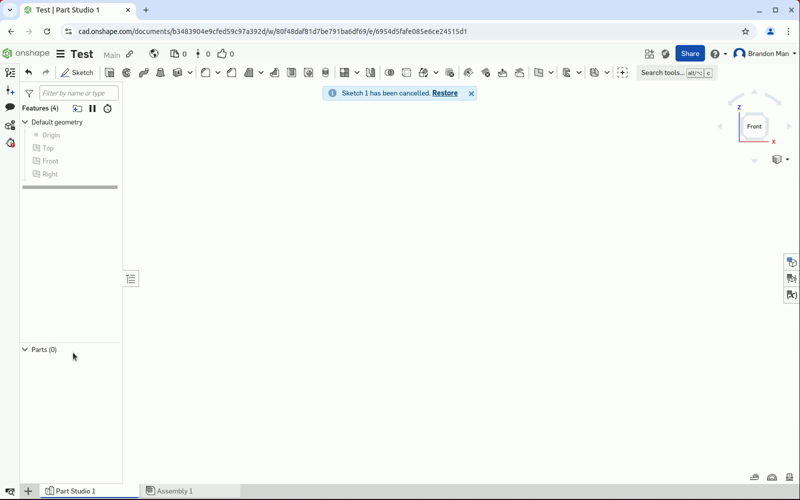
key(shift+y)
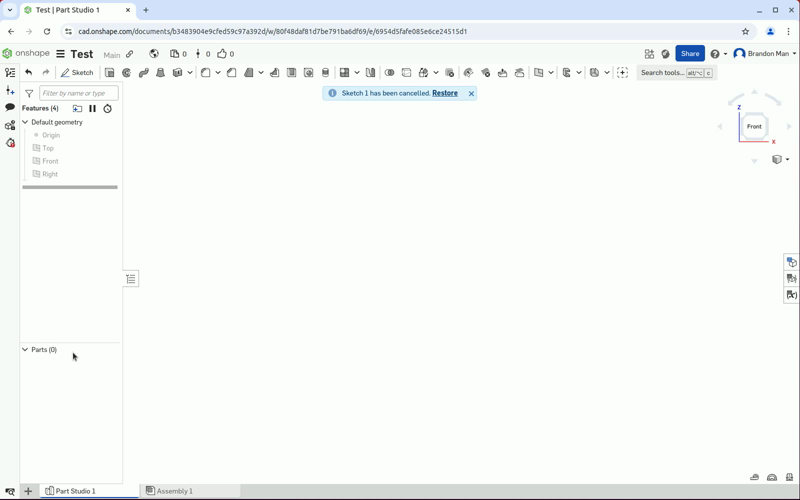
key(shift+s)
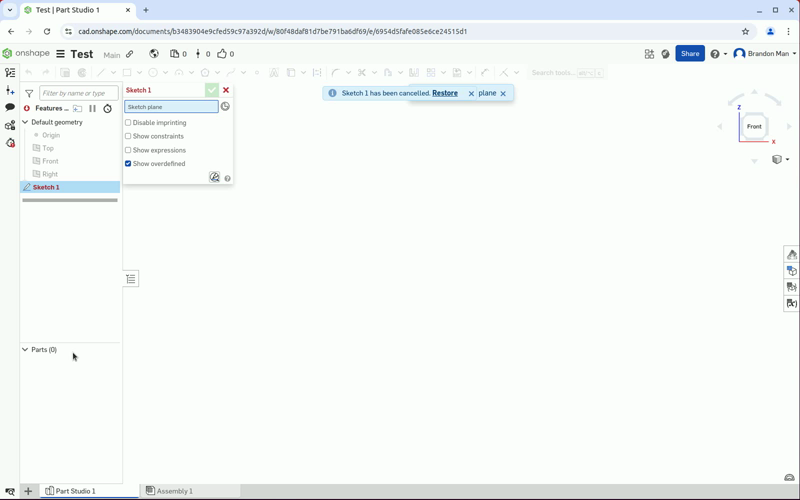
mouse_move(73, 163)
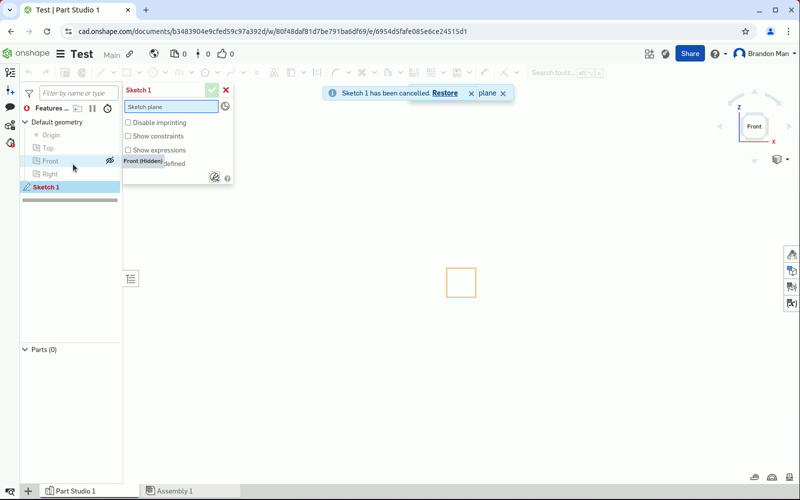
click(73, 163)
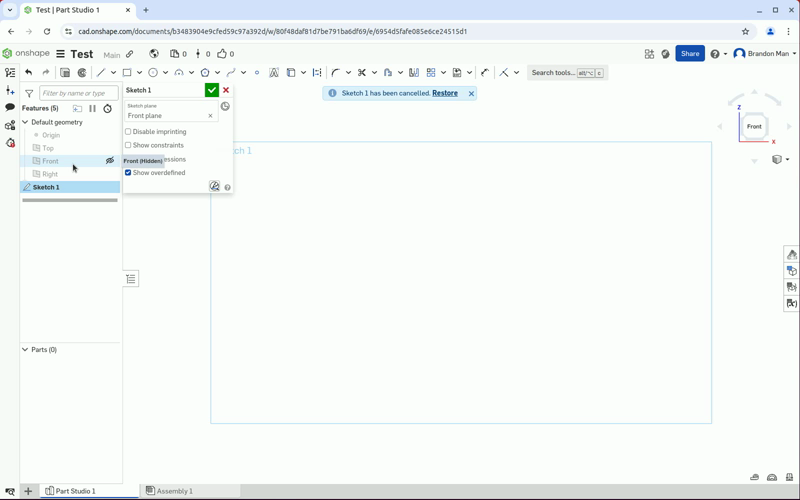
mouse_move(73, 352)
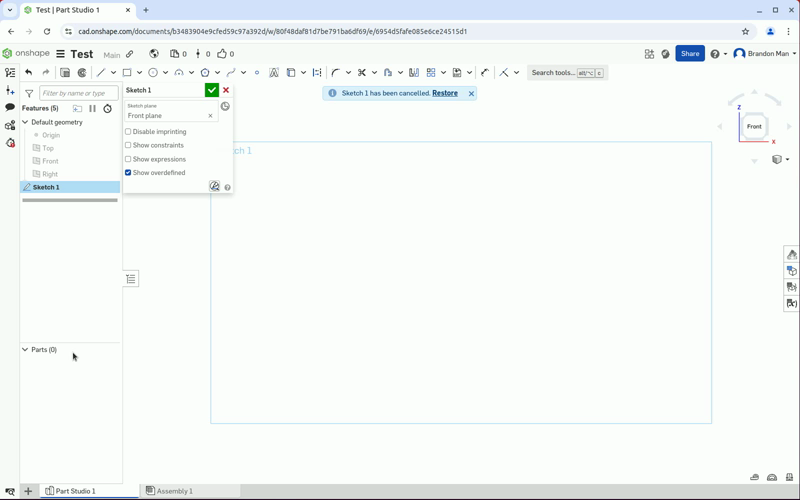
key(y)
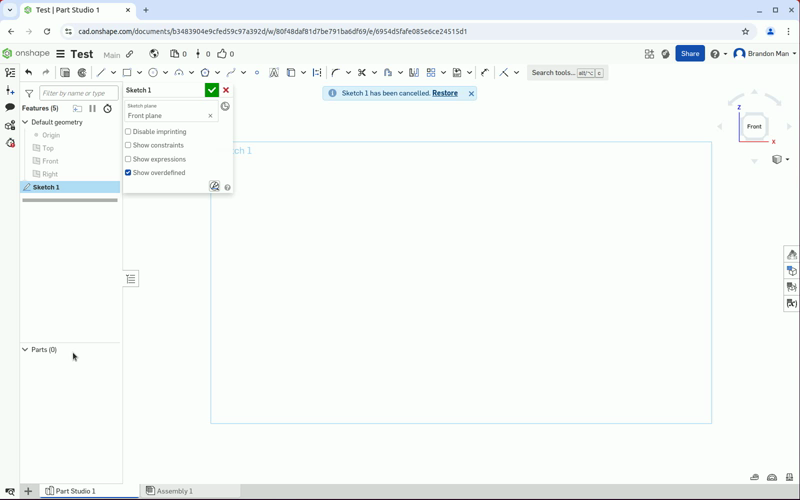
key(c)
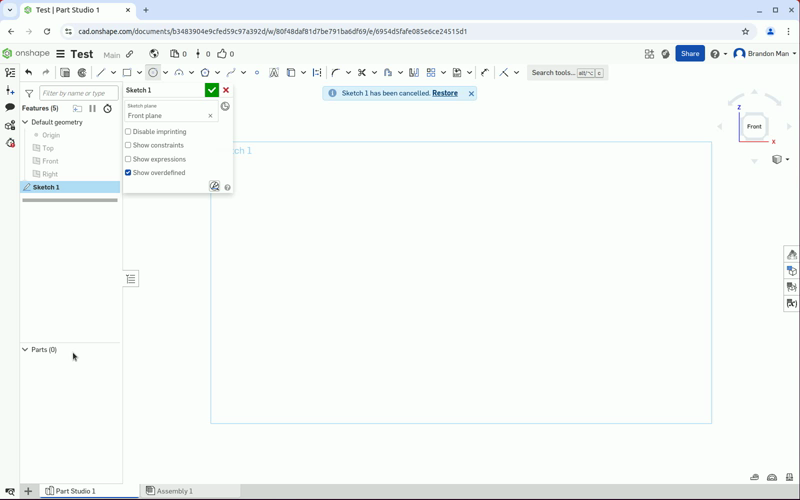
key_down(shift)
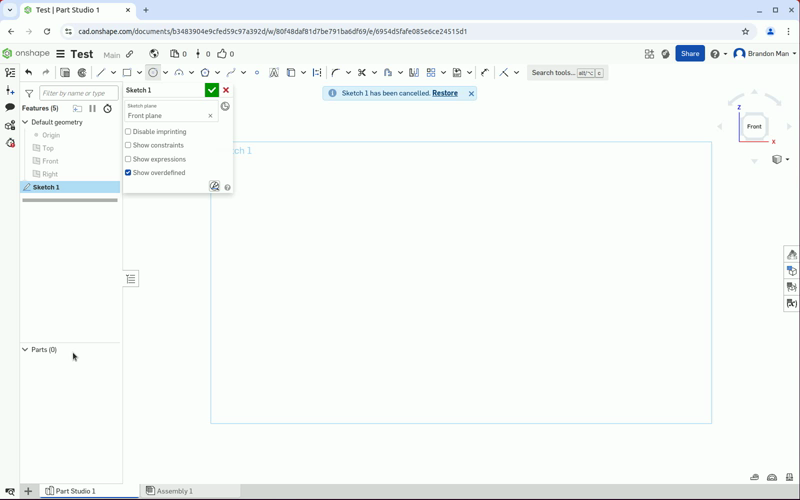
mouse_move(461, 282)
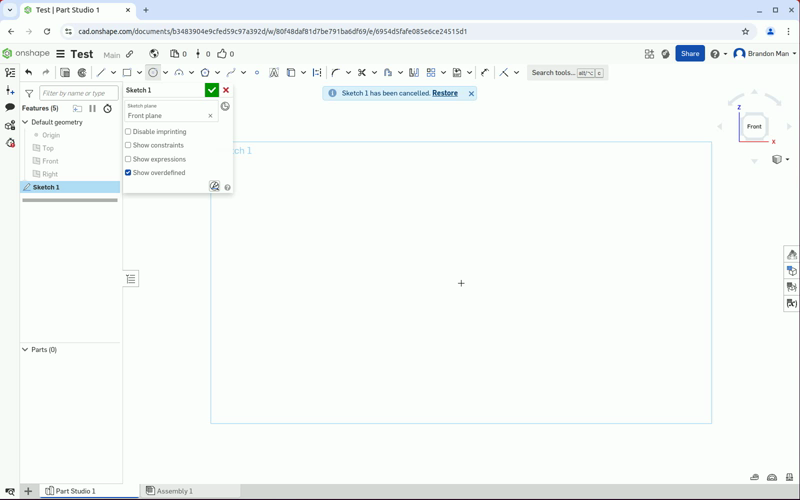
click(461, 282)
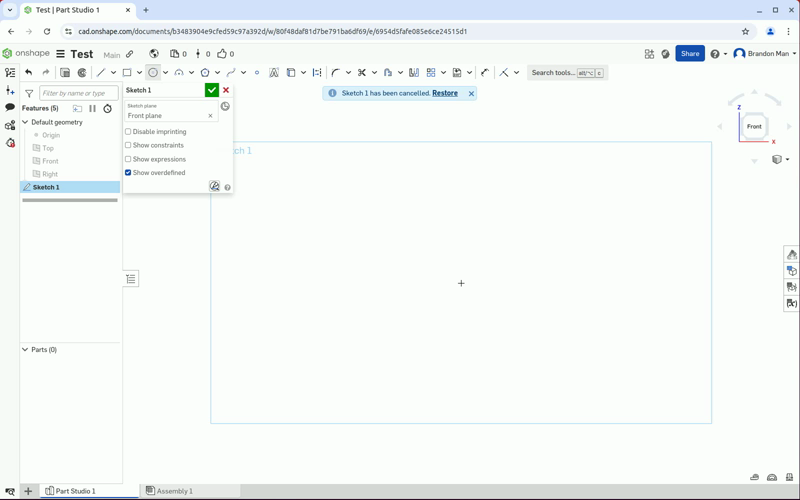
key_up(shift)
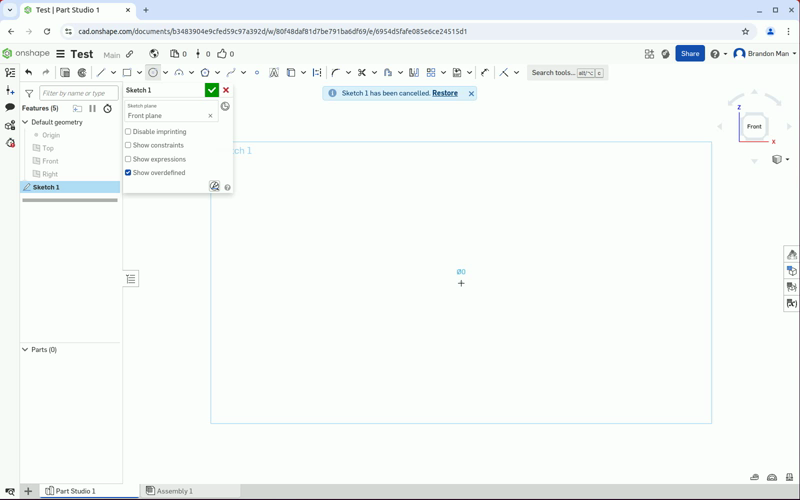
mouse_move(574, 282)
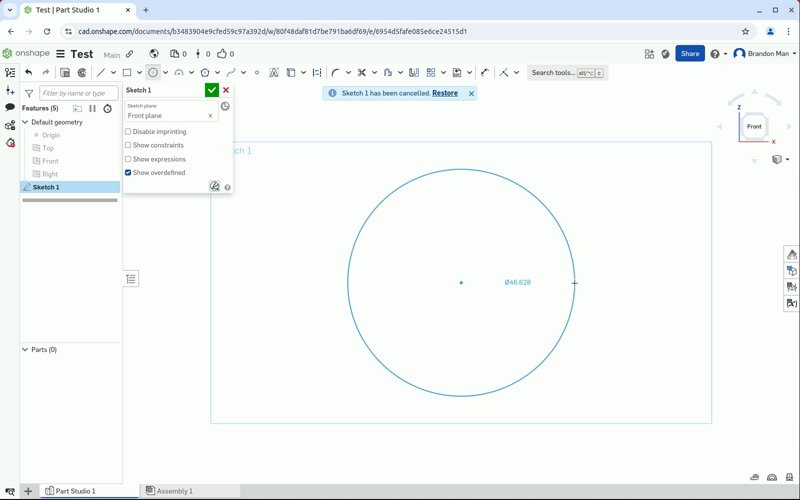
click(574, 282)
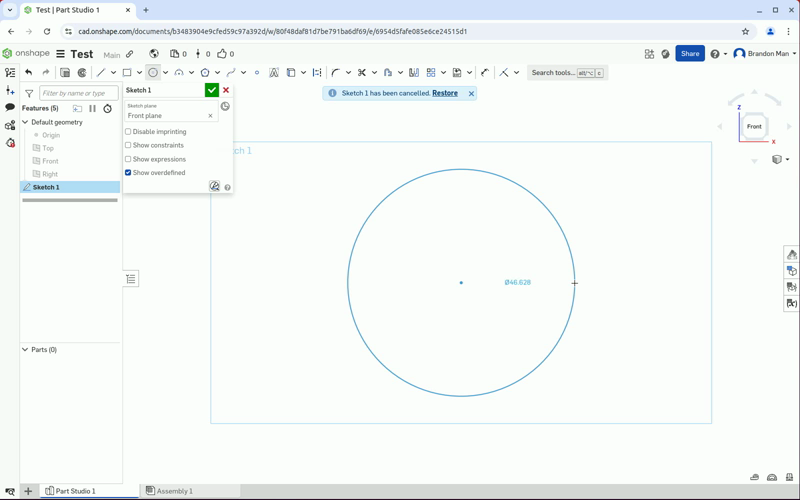
key(esc)
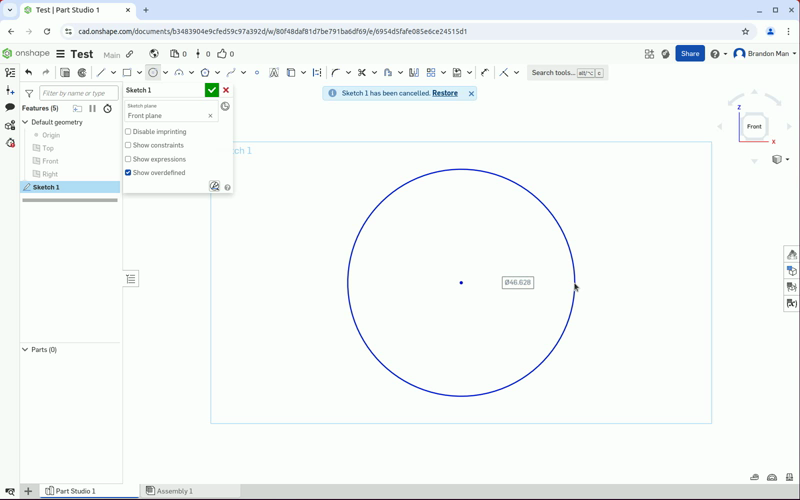
key(c)
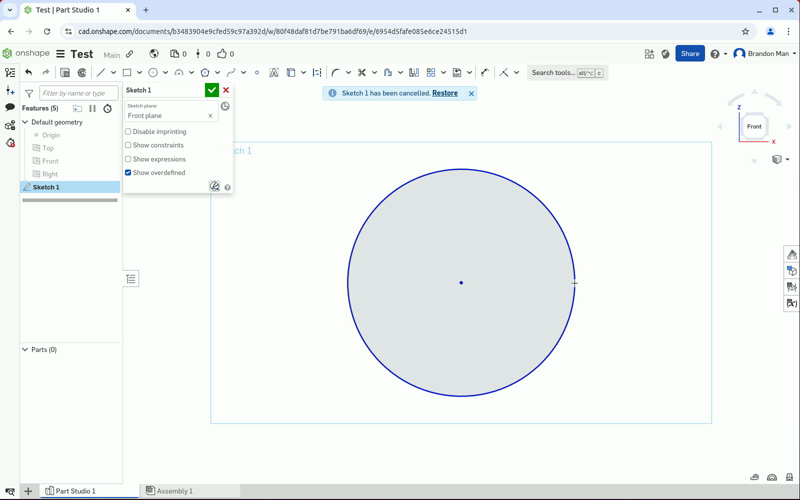
key_down(shift)
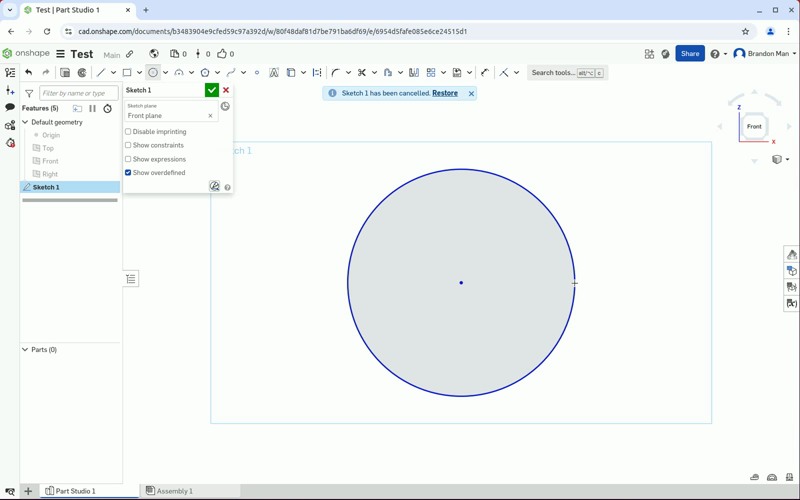
mouse_move(392, 327)
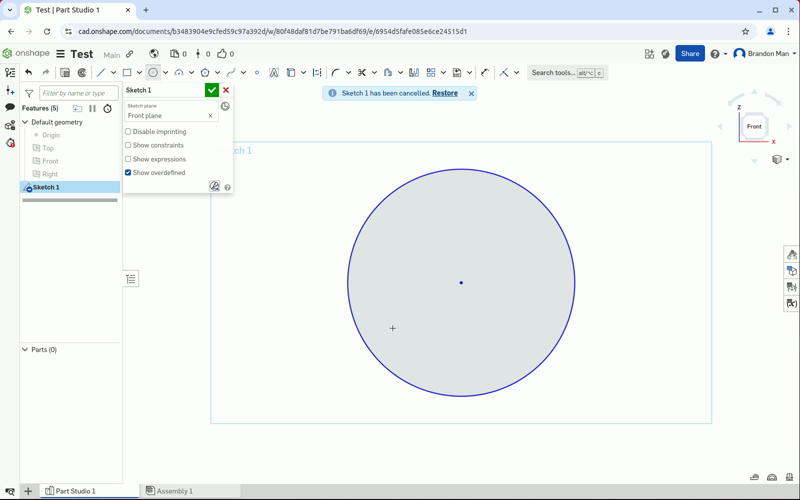
click(392, 327)
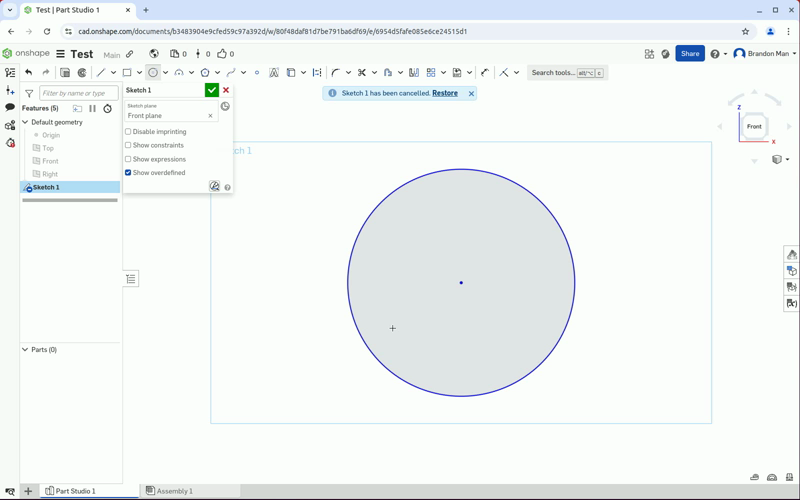
key_up(shift)
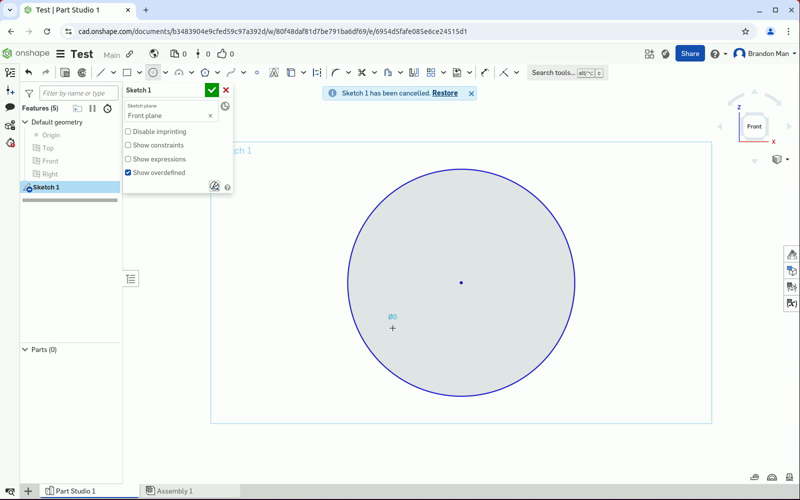
mouse_move(409, 327)
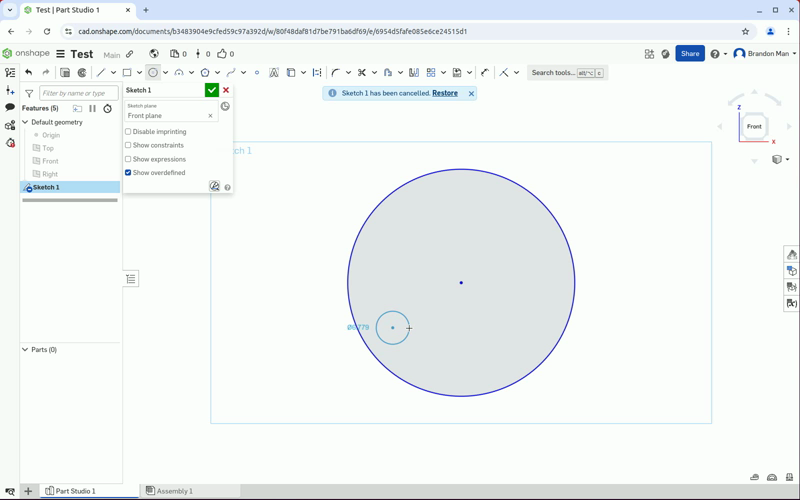
click(409, 327)
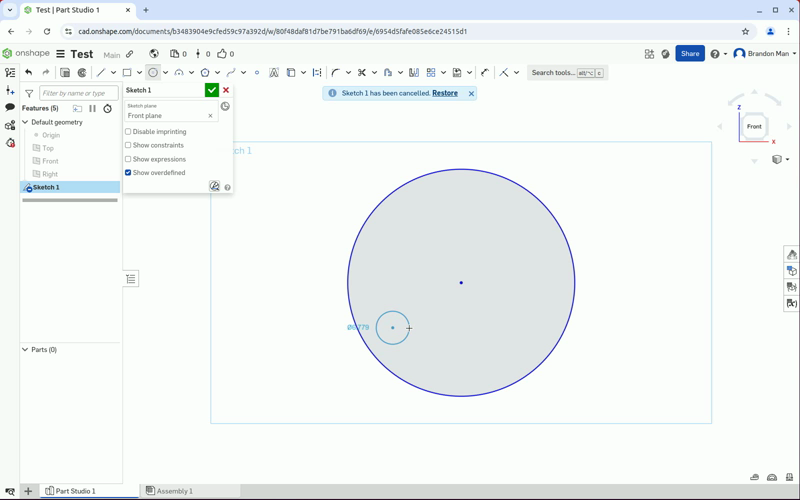
key(esc)
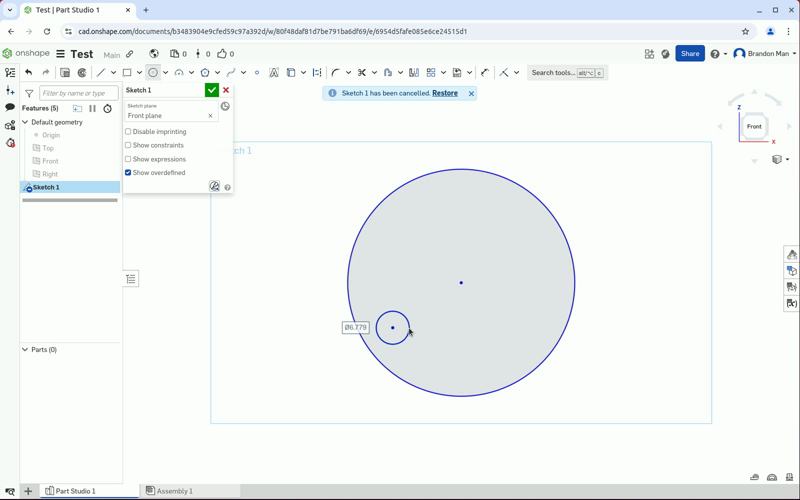
key(c)
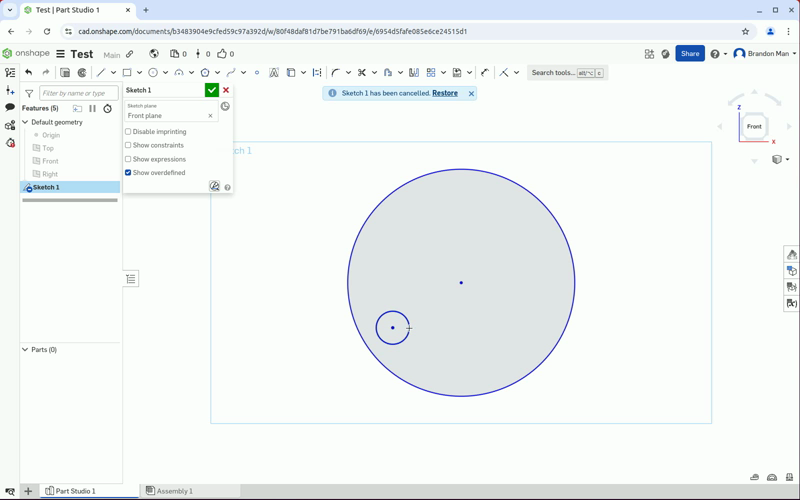
key_down(shift)
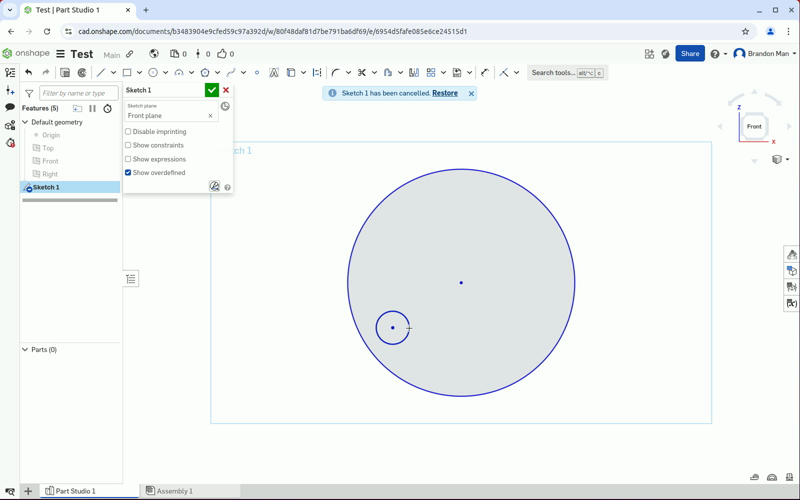
mouse_move(461, 282)
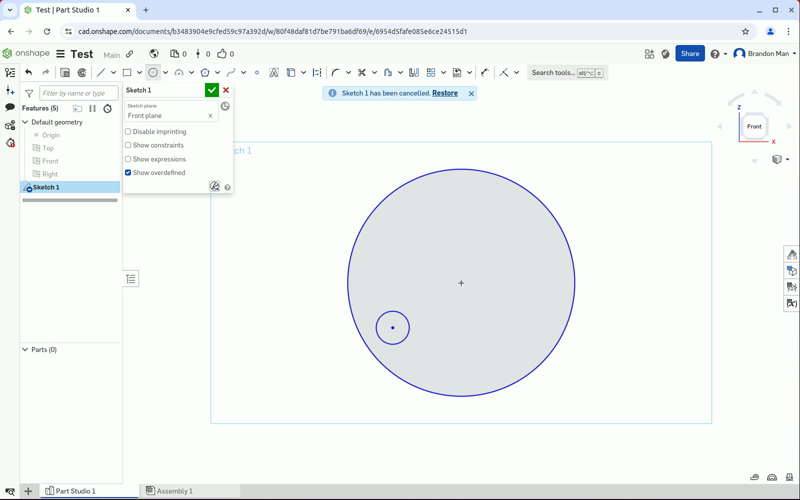
click(461, 282)
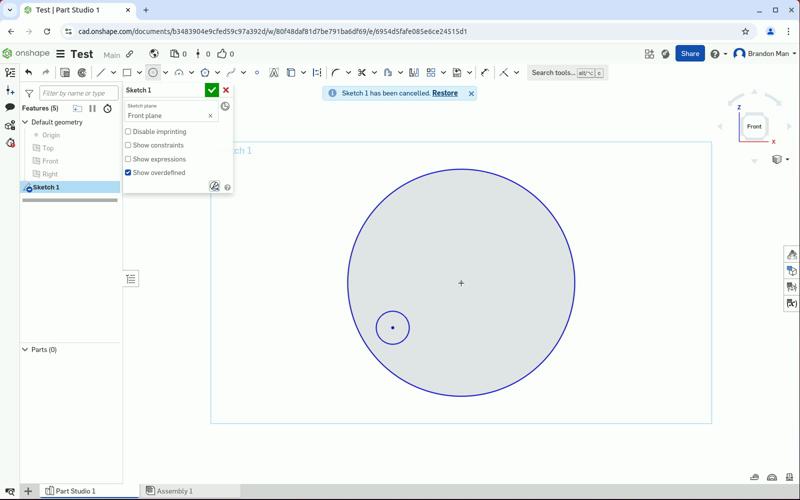
key_up(shift)
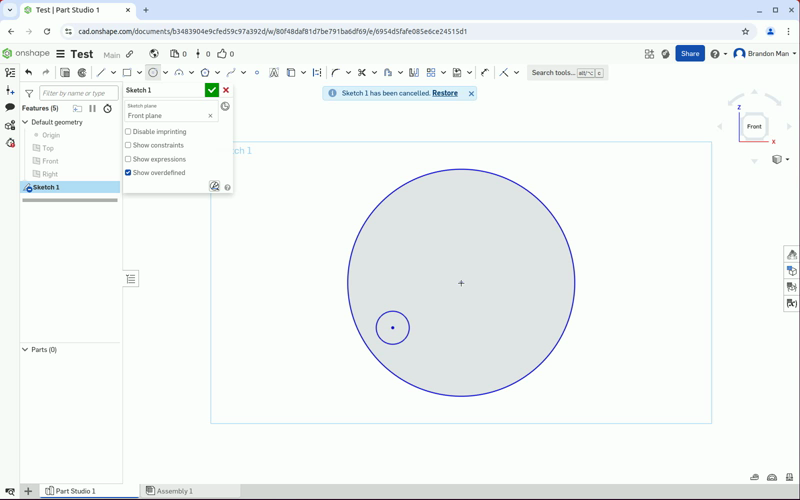
mouse_move(506, 282)
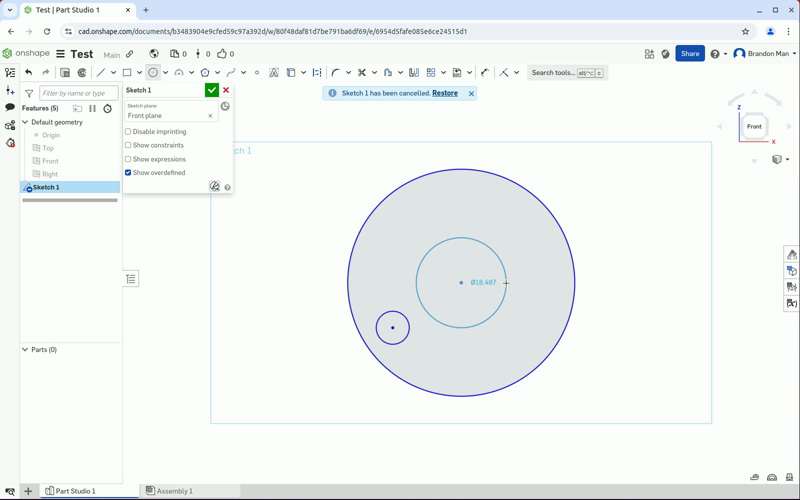
click(506, 282)
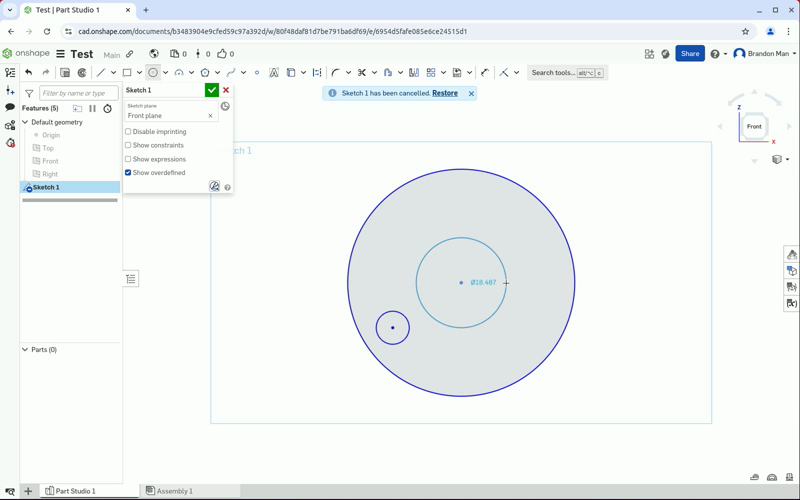
key(esc)
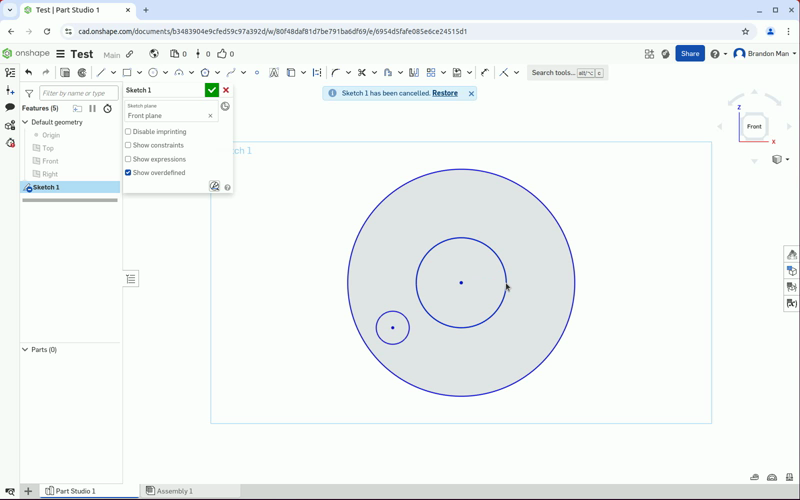
key(c)
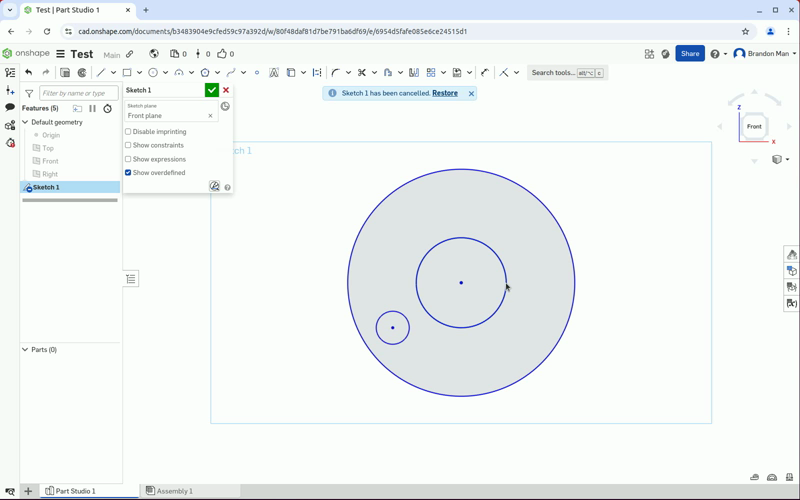
key_down(shift)
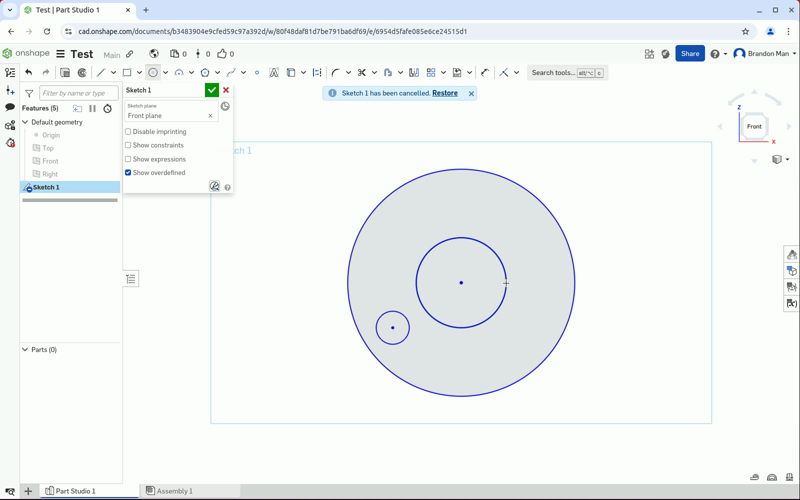
mouse_move(456, 202)
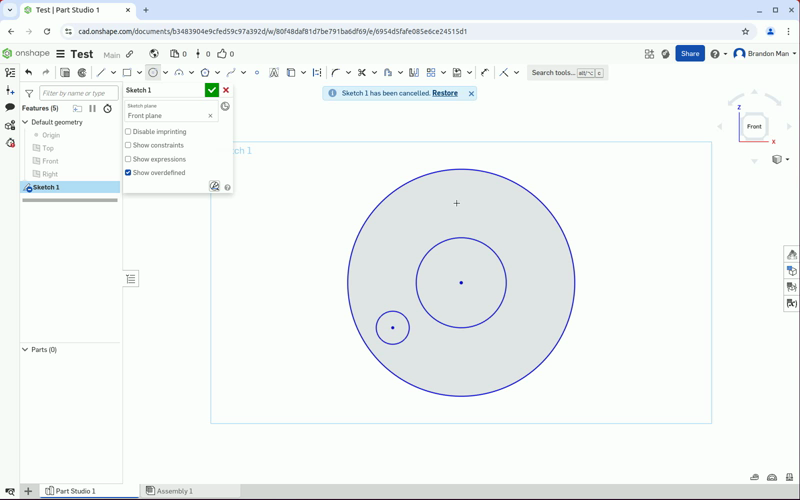
click(456, 202)
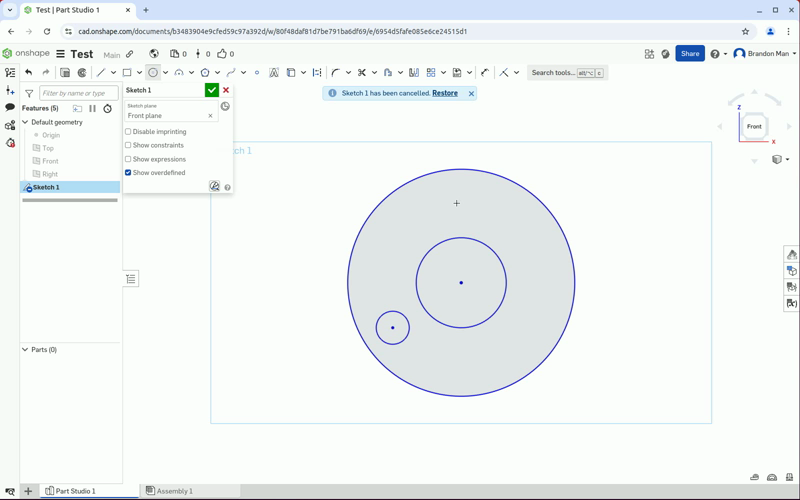
key_up(shift)
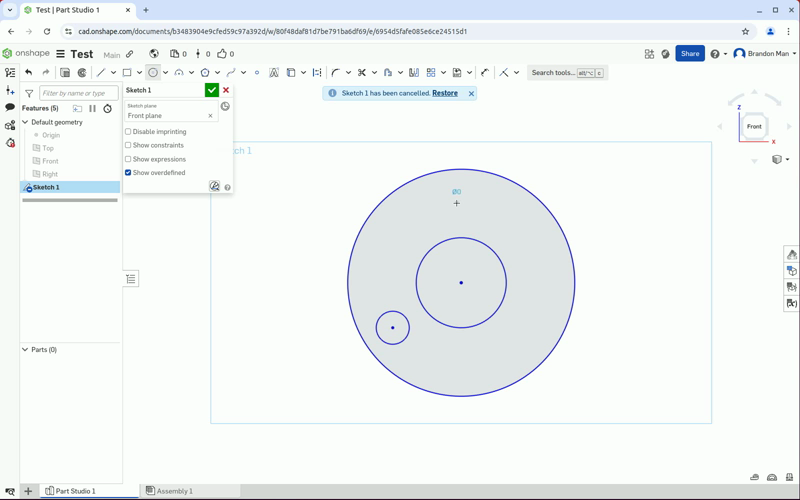
mouse_move(473, 202)
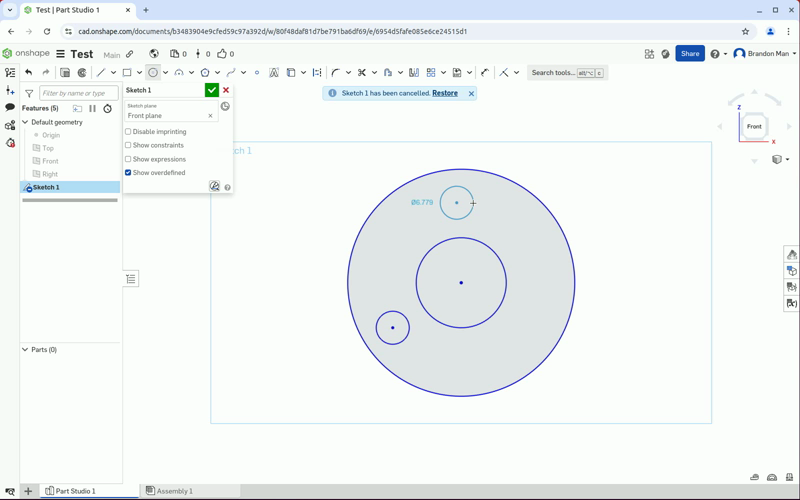
click(473, 202)
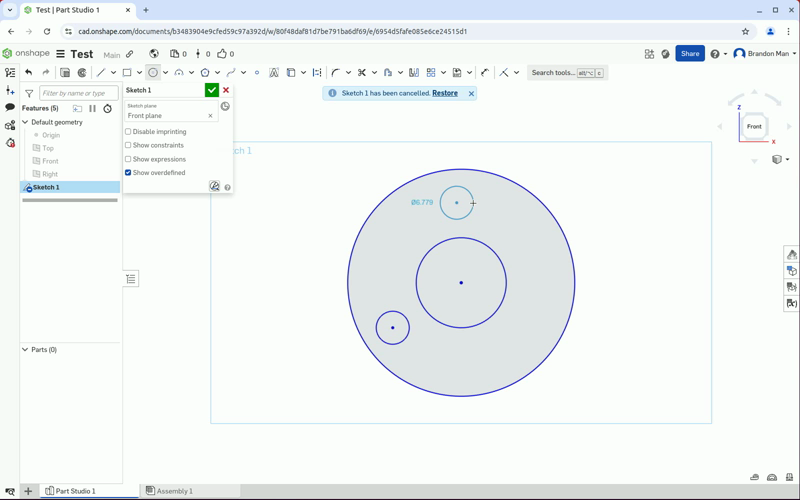
key(esc)
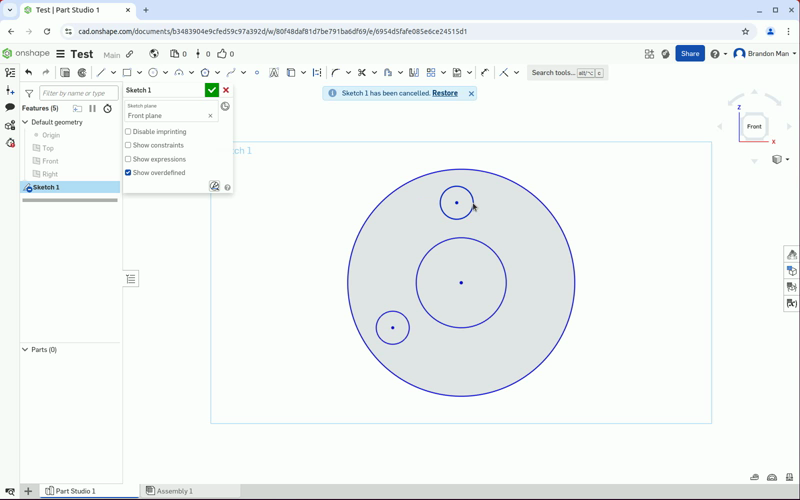
key(c)
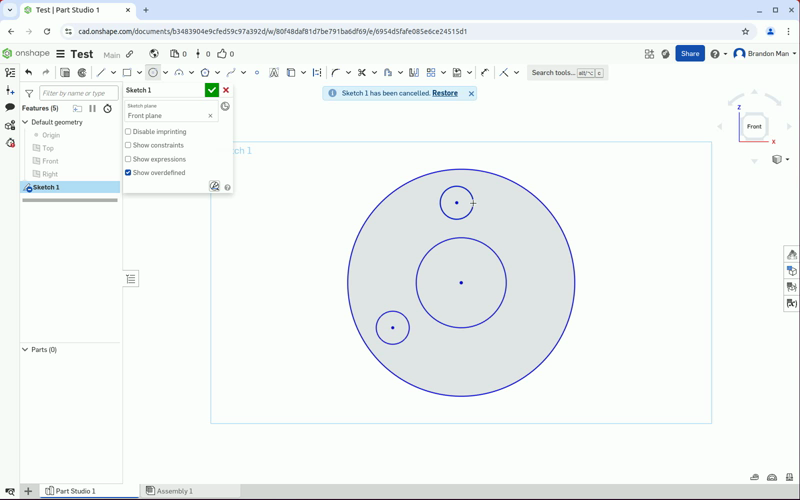
key_down(shift)
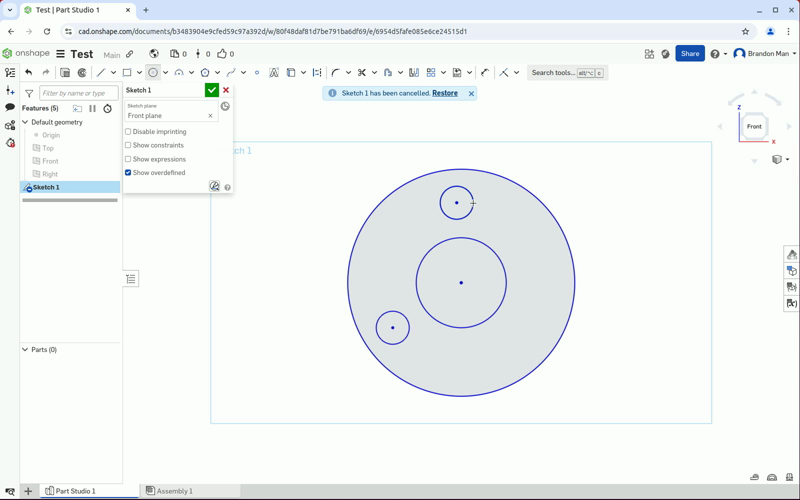
mouse_move(532, 318)
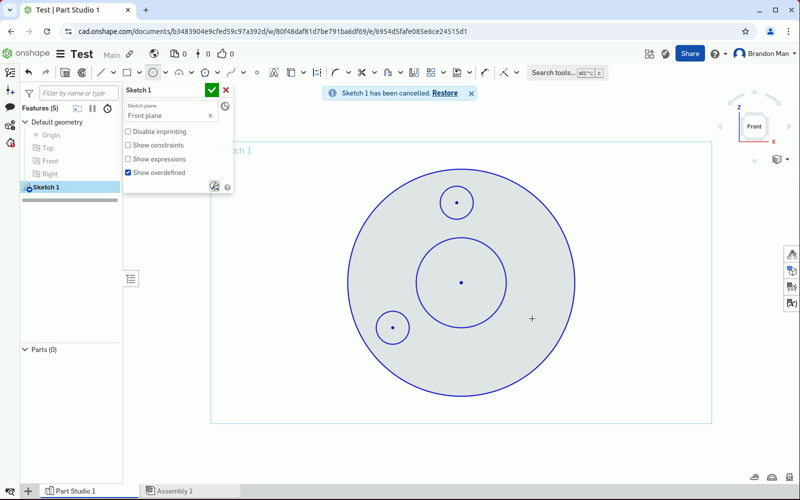
click(532, 318)
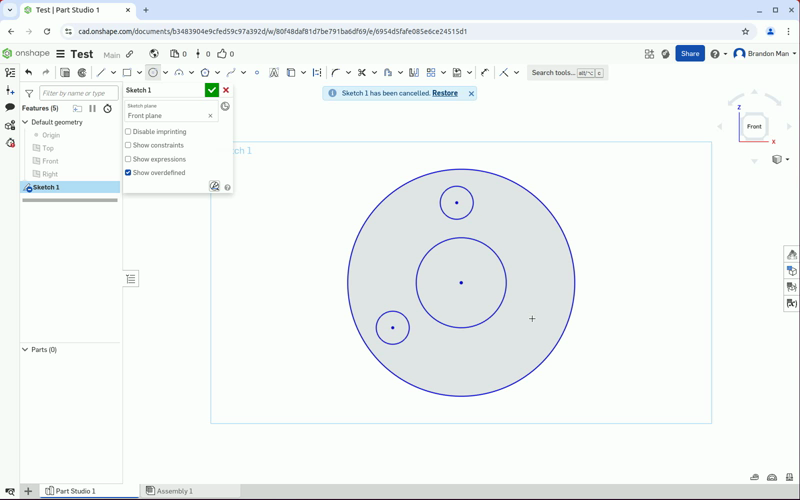
key_up(shift)
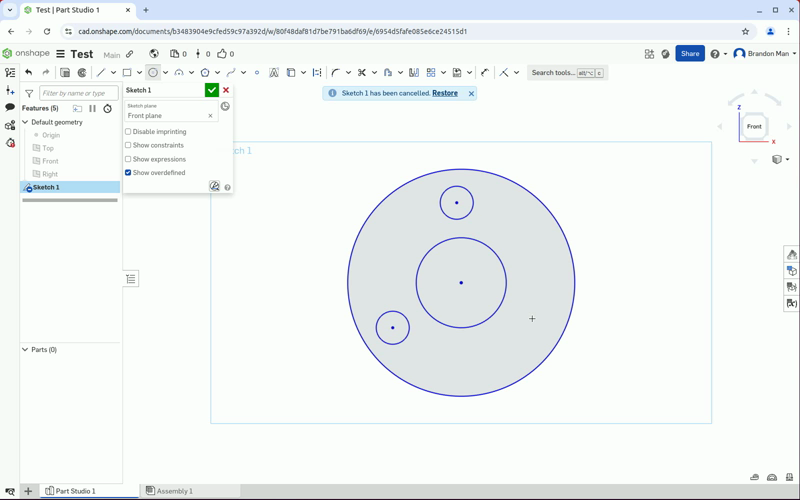
mouse_move(548, 318)
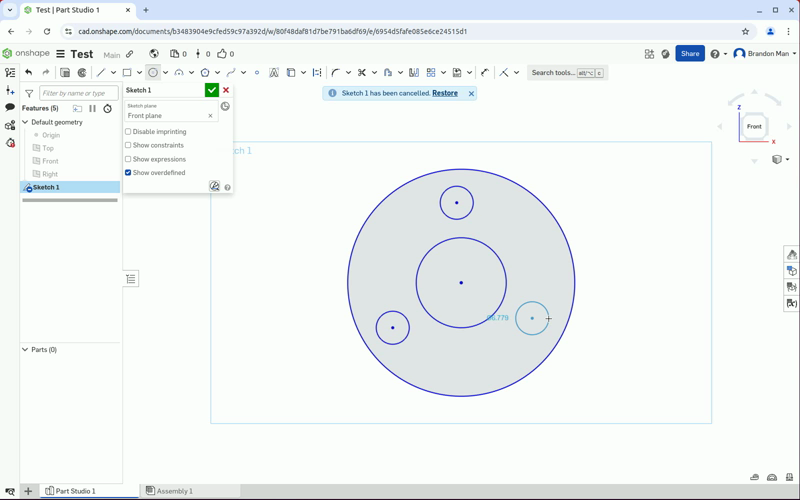
click(548, 318)
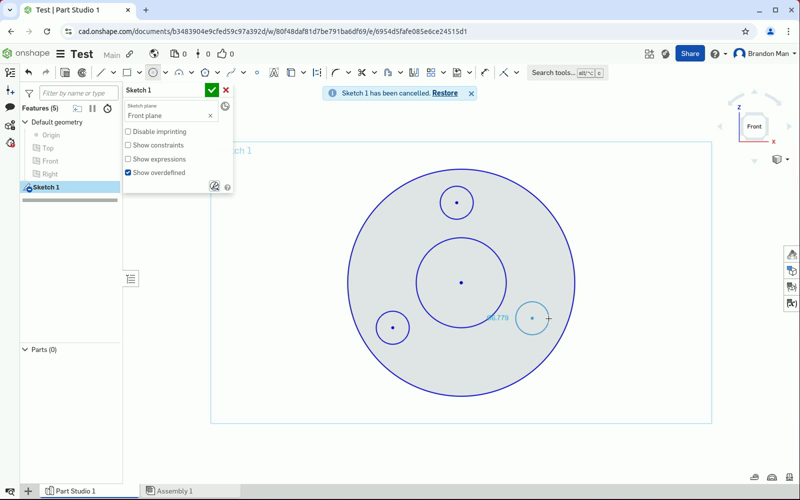
key(esc)
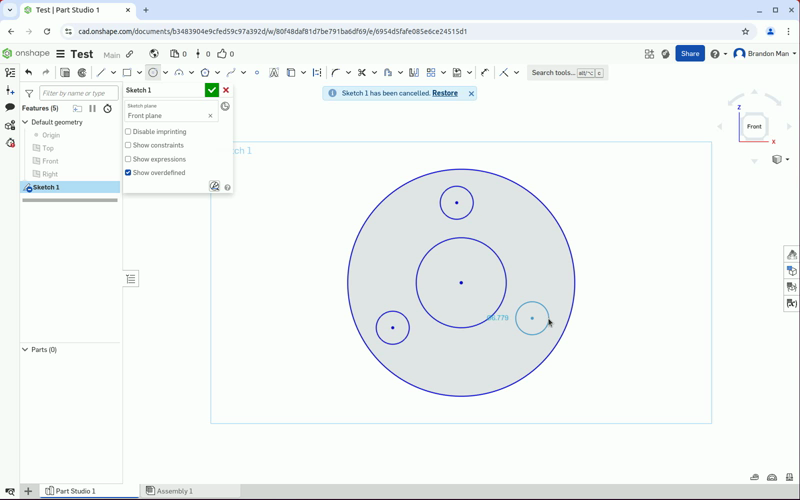
mouse_move(461, 350)
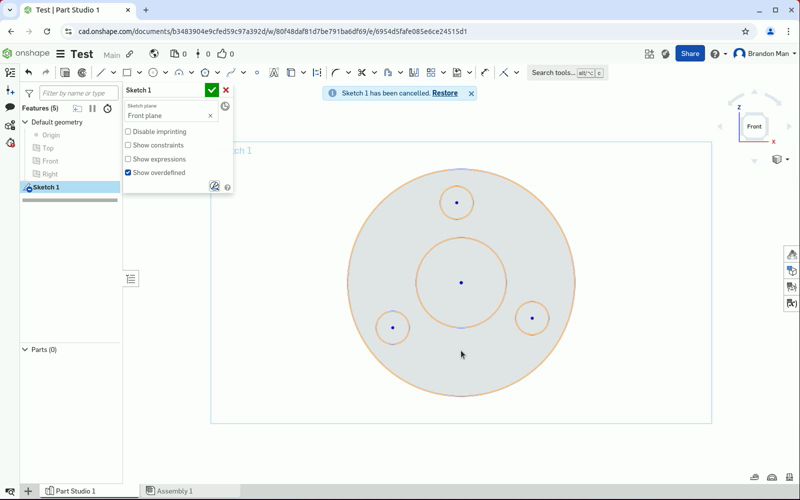
click(461, 350)
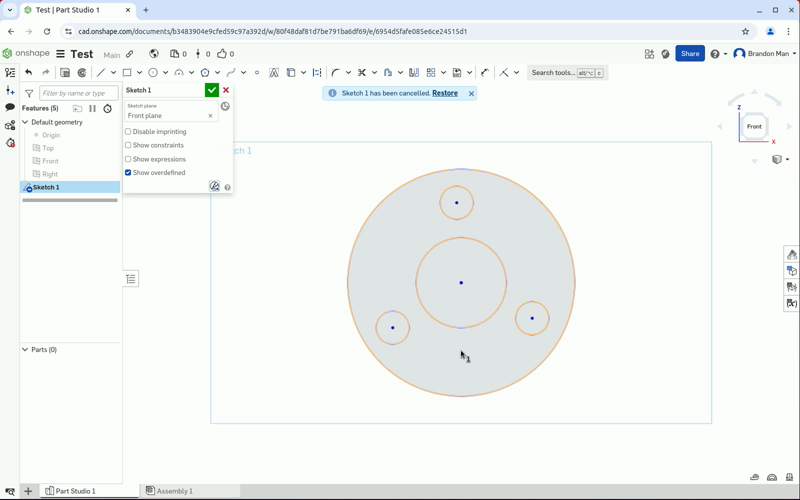
mouse_move(73, 352)
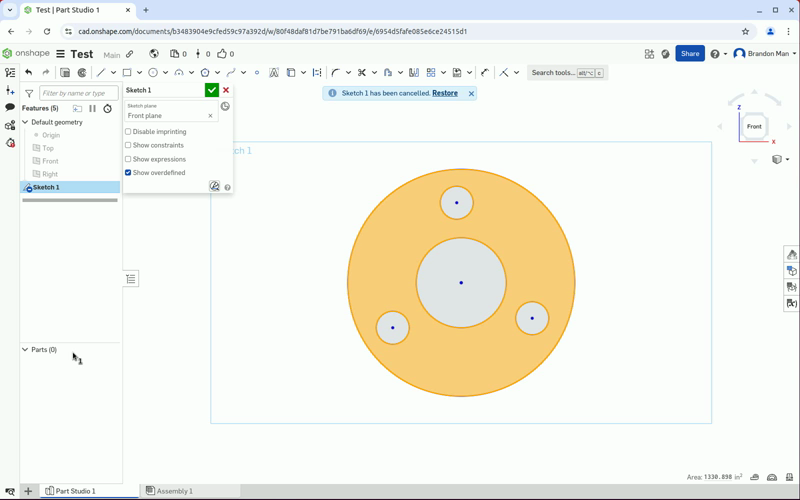
key(shift+y)
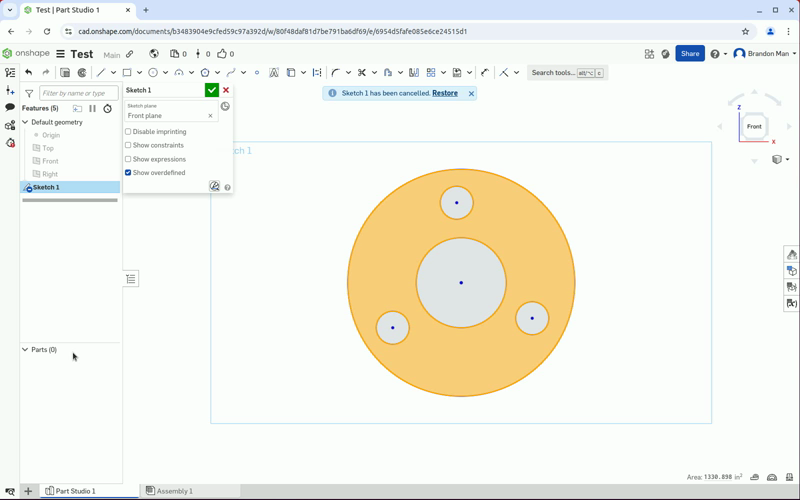
key(shift+e)
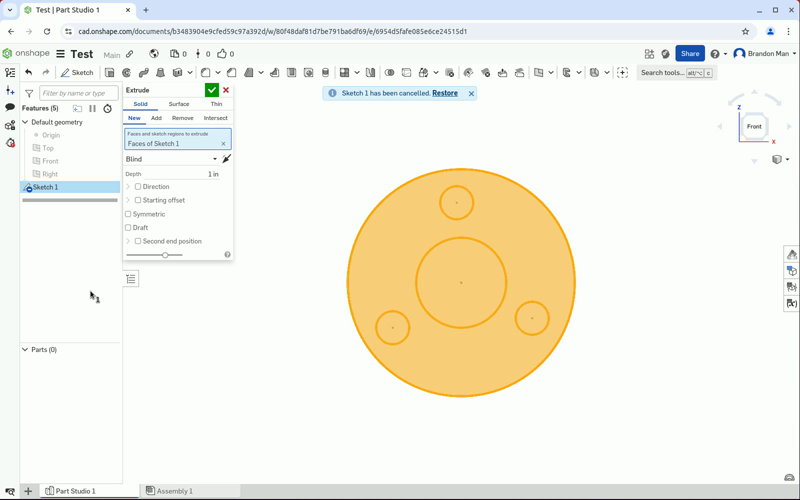
mouse_move(143, 106)
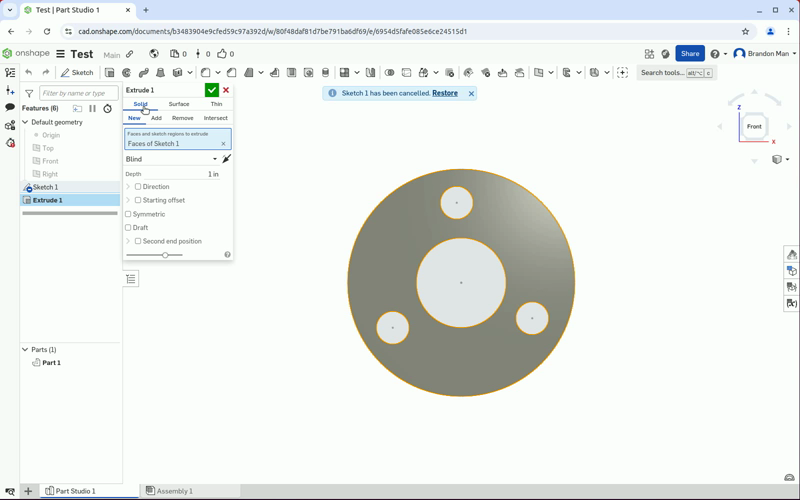
click(143, 106)
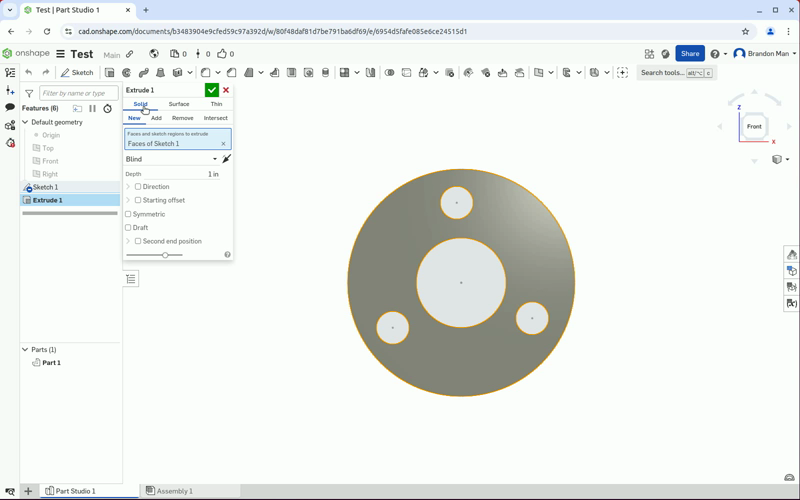
mouse_move(137, 120)
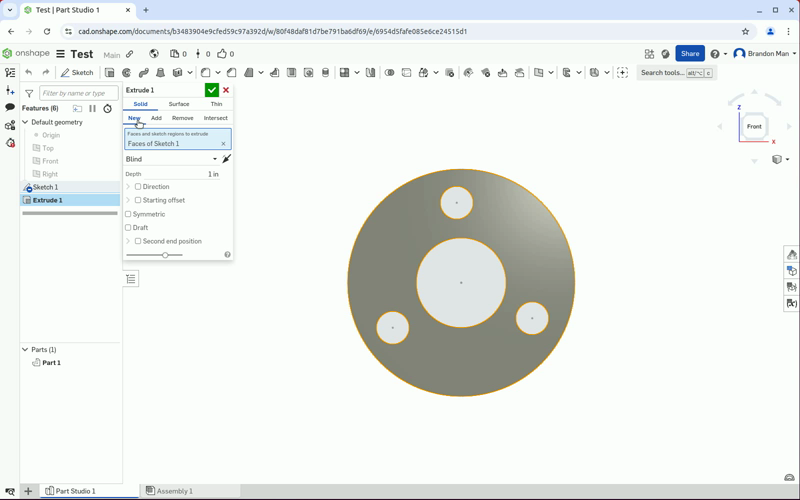
click(137, 120)
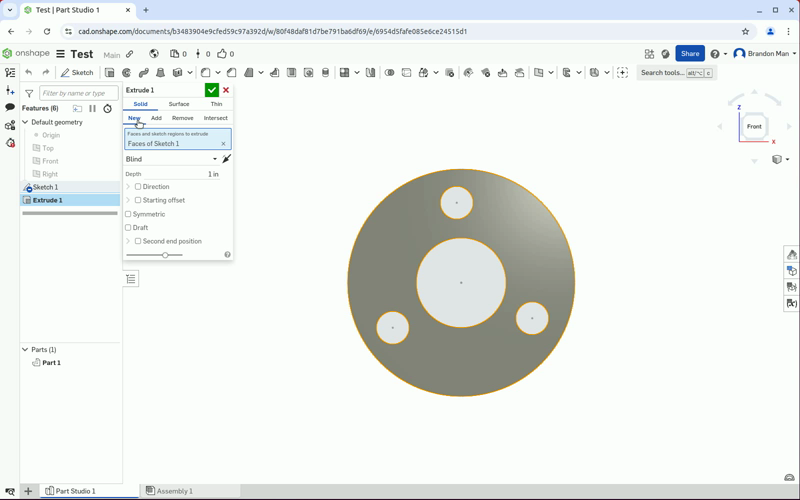
key(tab, 4)
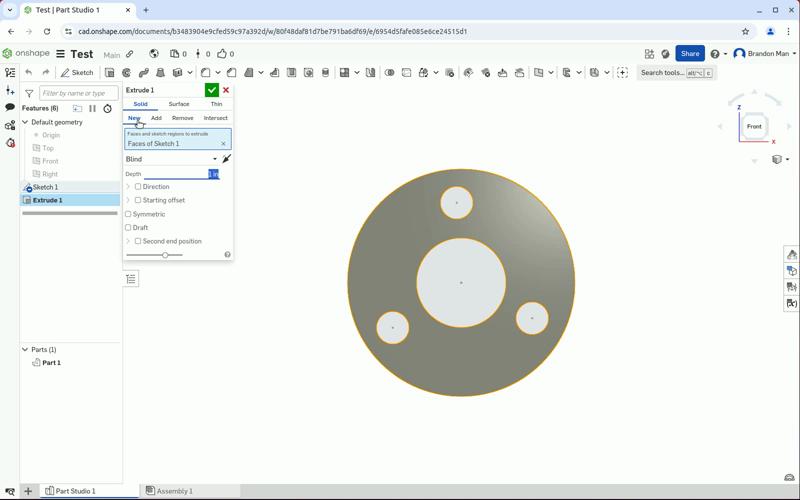
text(1.685)
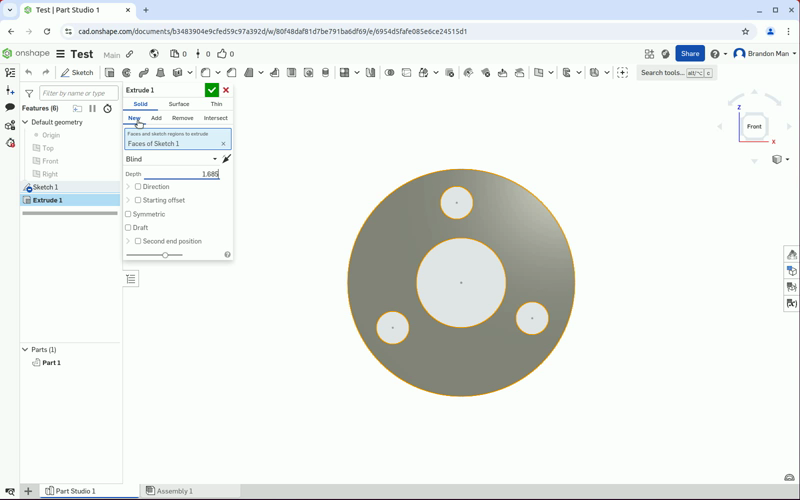
key(enter)
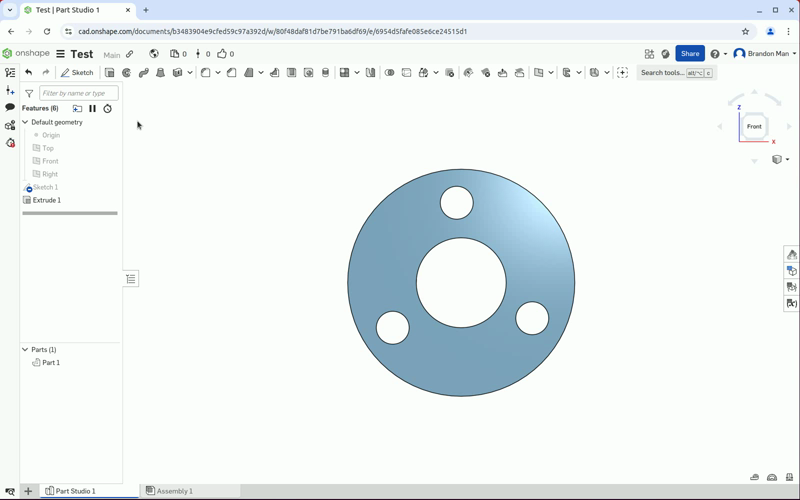
key(shift+h)
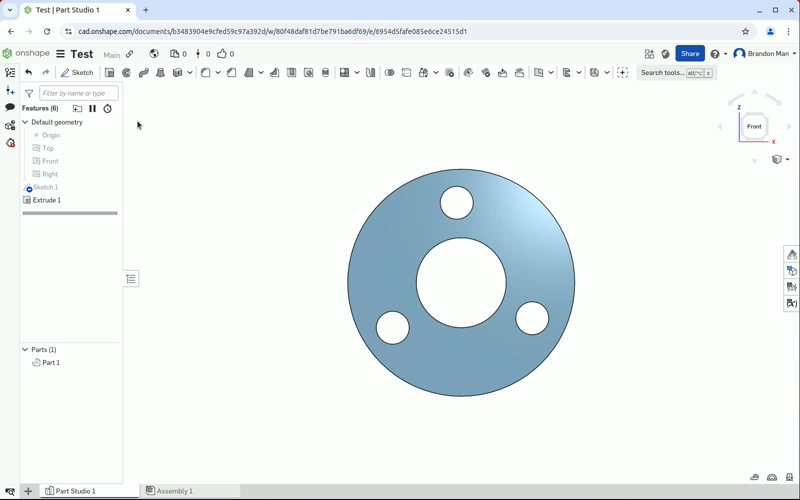
key(shift+h)
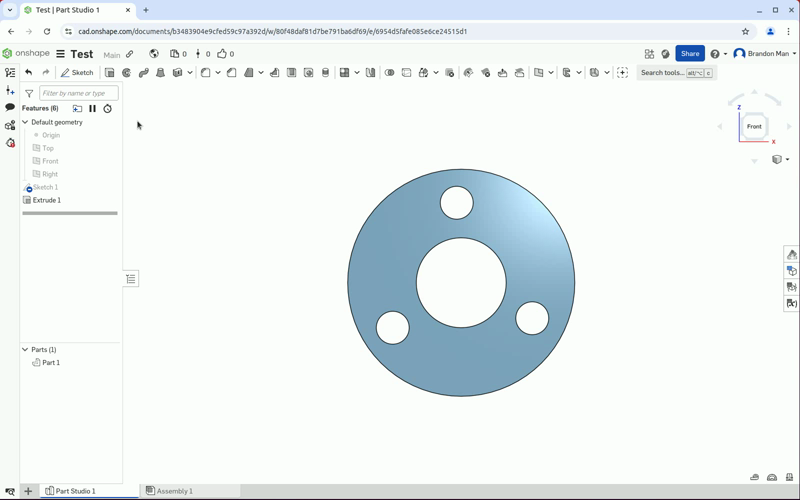
mouse_move(73, 189)
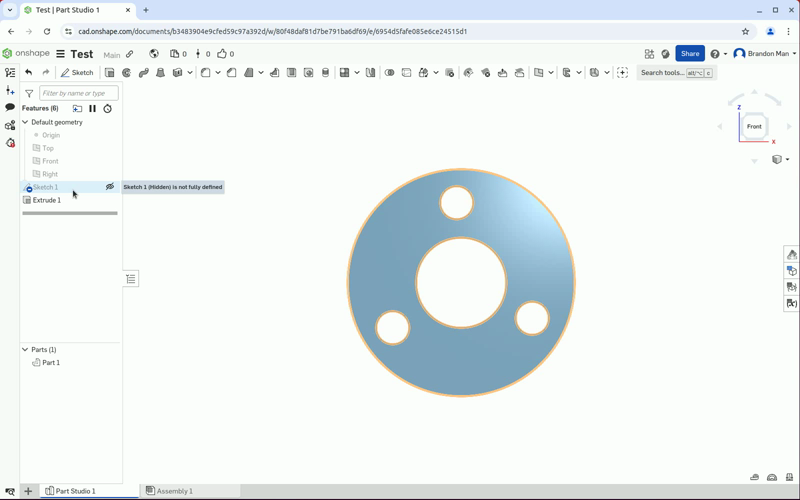
click(73, 189)
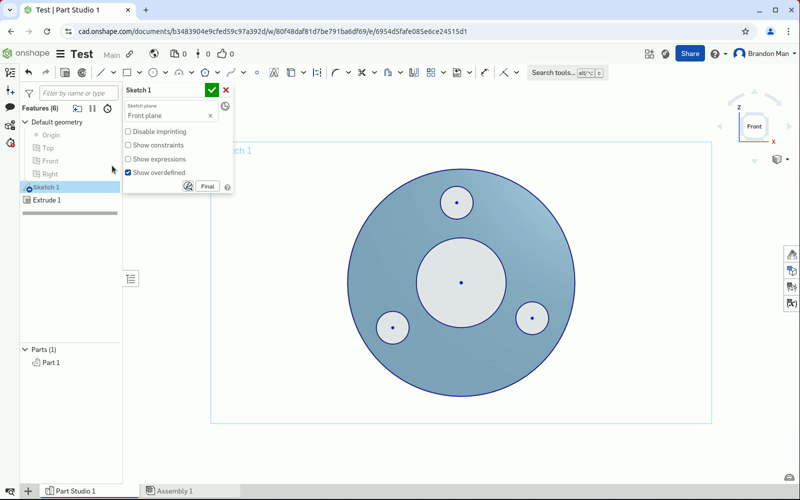
mouse_move(229, 92)
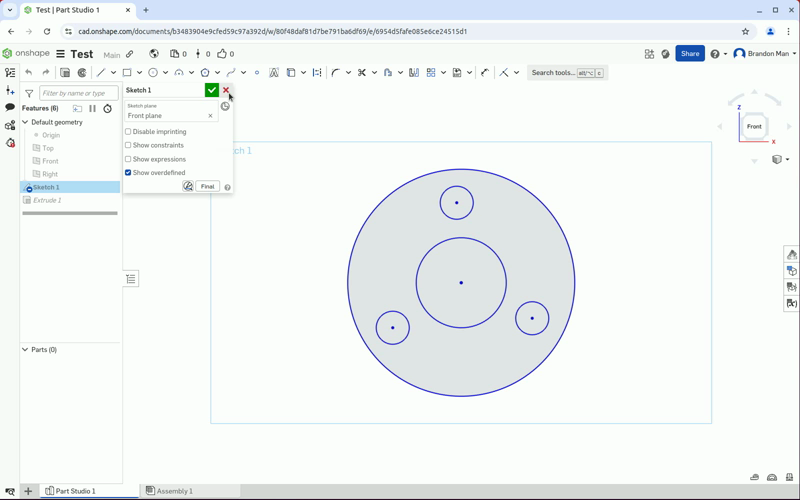
click(229, 92)
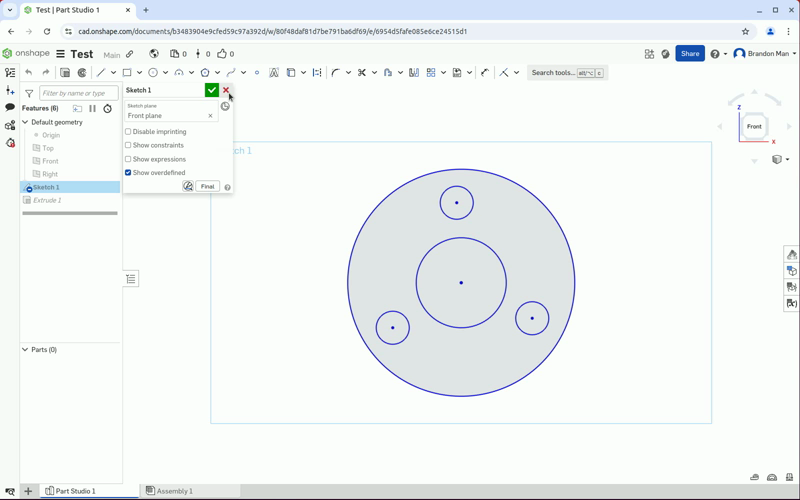
key(shift+s)
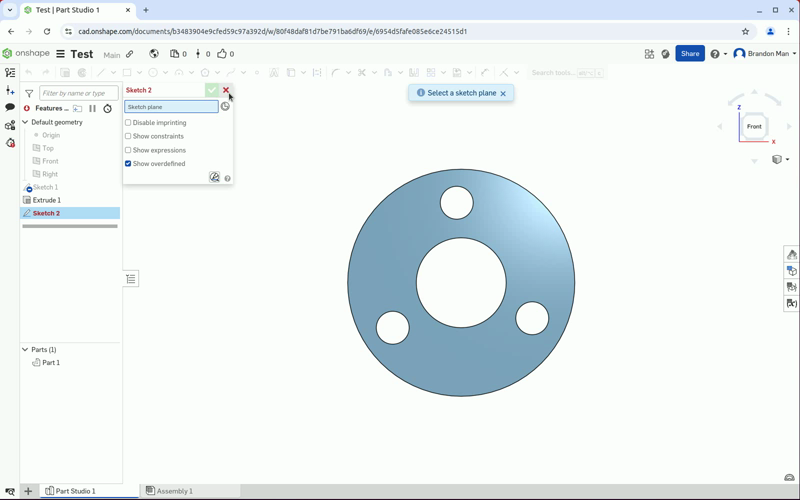
mouse_move(73, 163)
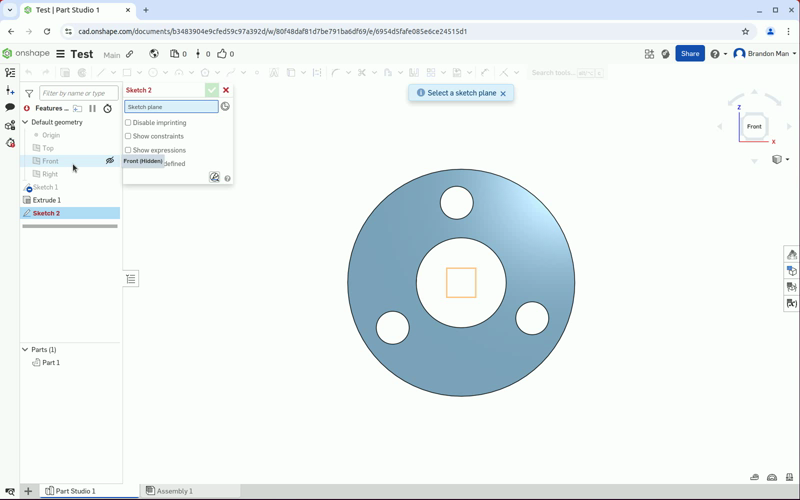
click(73, 163)
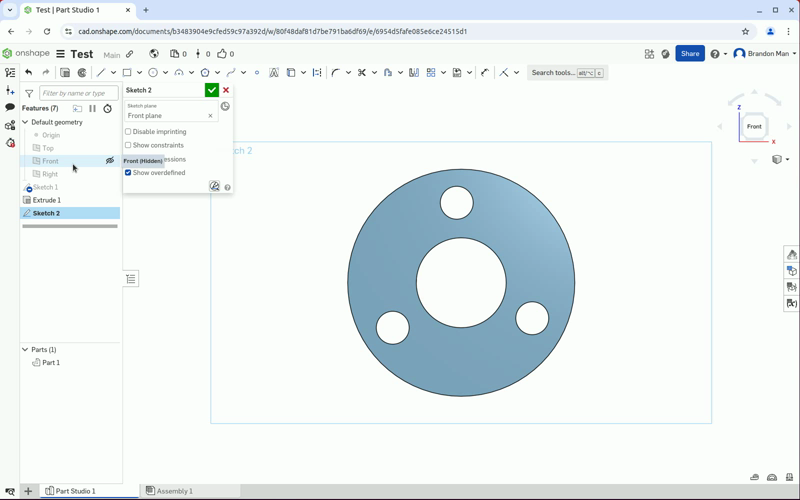
mouse_move(73, 352)
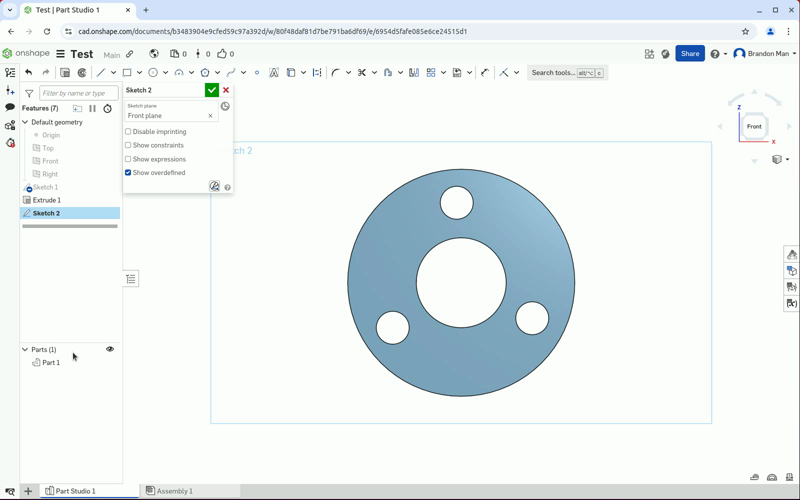
key(y)
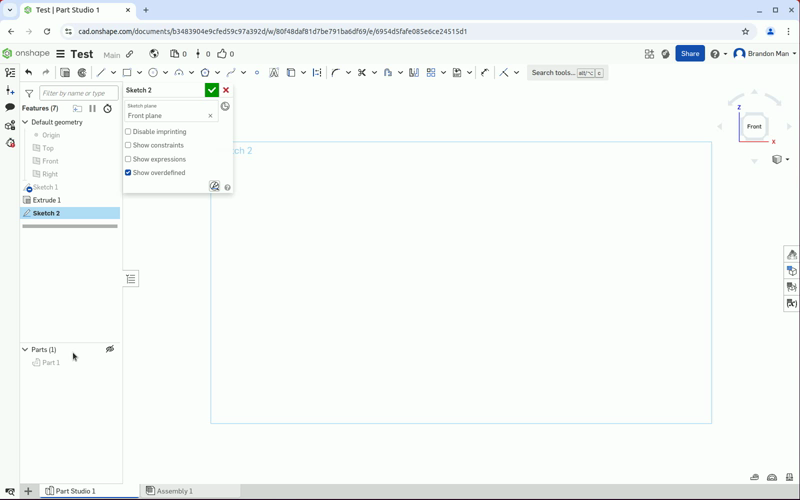
key(c)
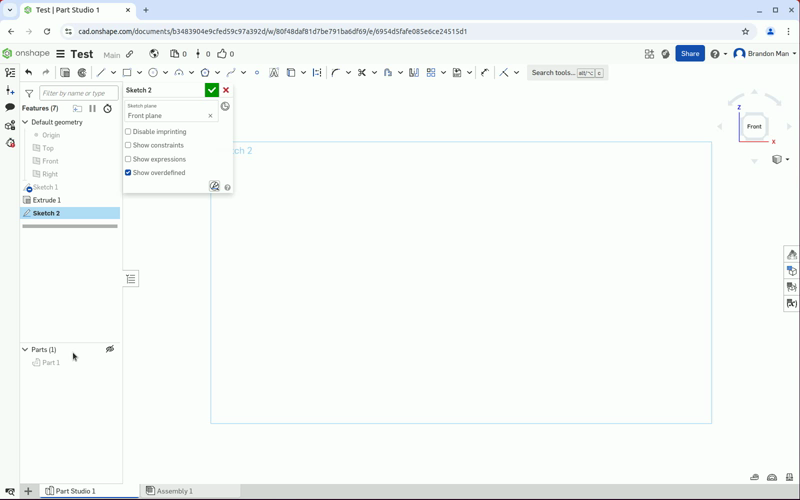
key_down(shift)
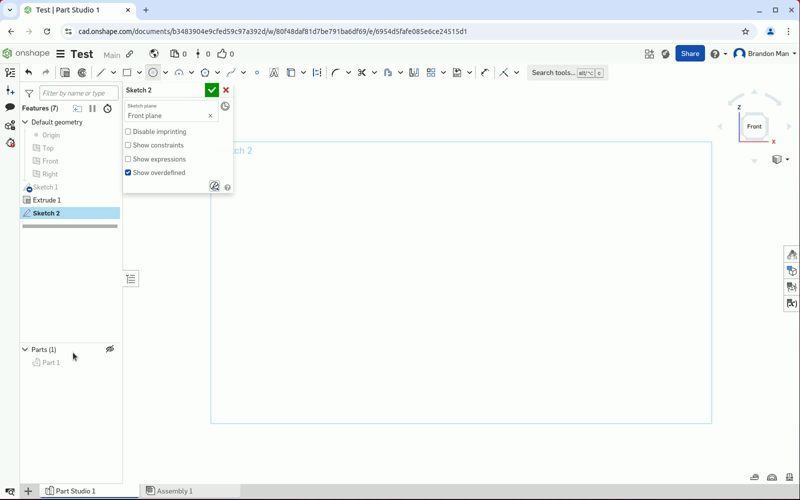
mouse_move(461, 282)
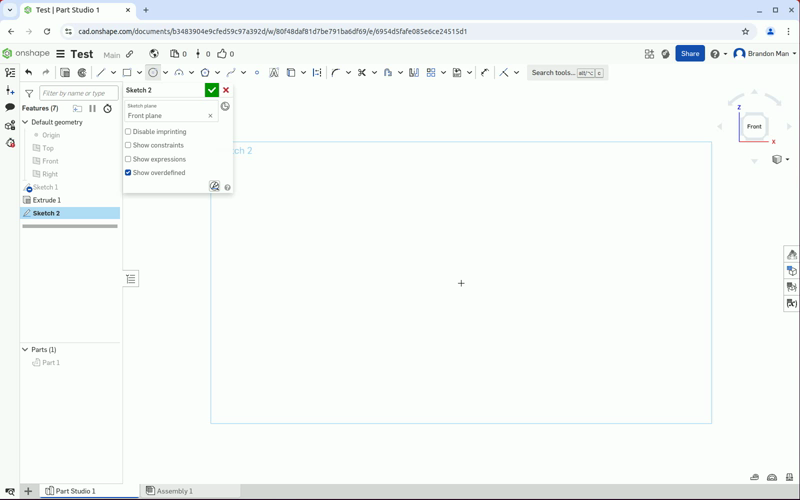
click(461, 282)
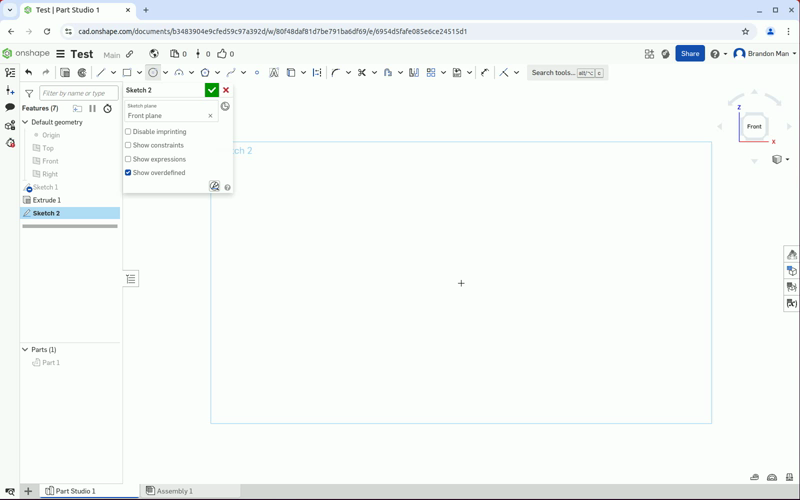
key_up(shift)
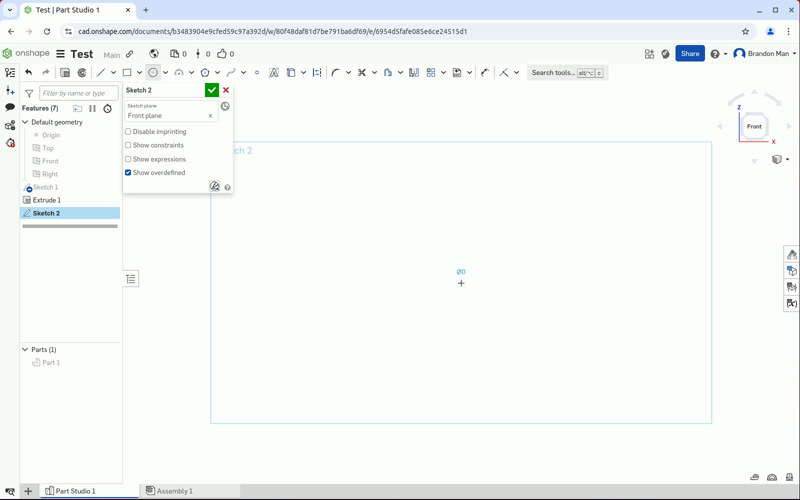
mouse_move(574, 282)
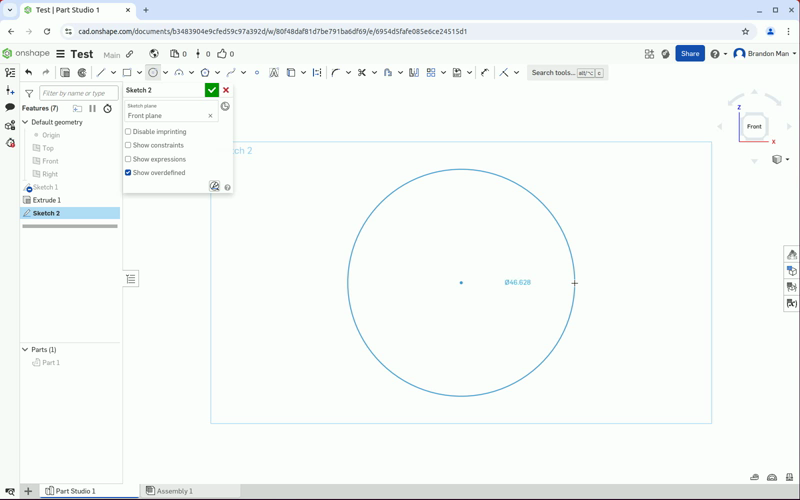
click(574, 282)
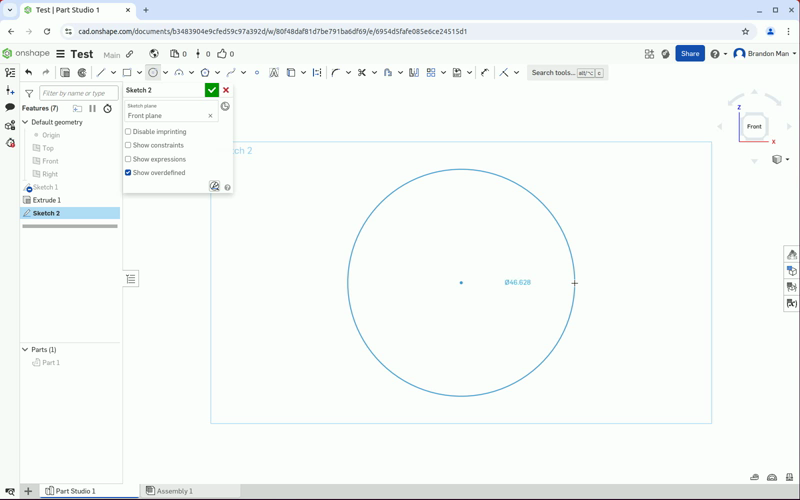
key(esc)
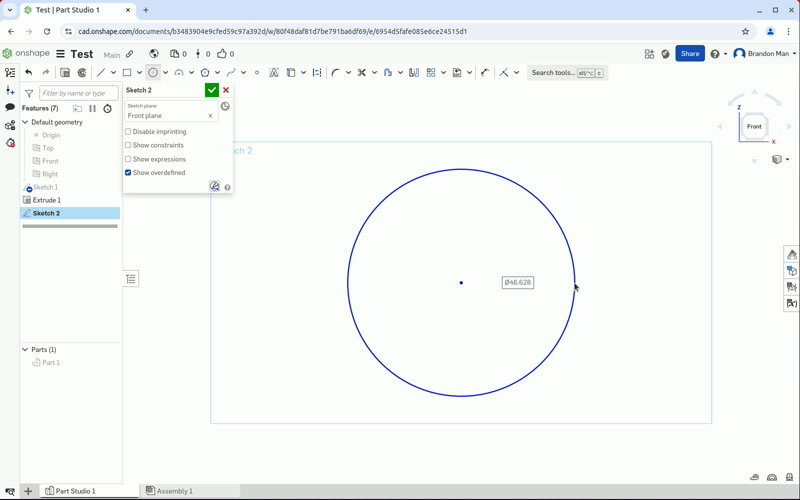
key(c)
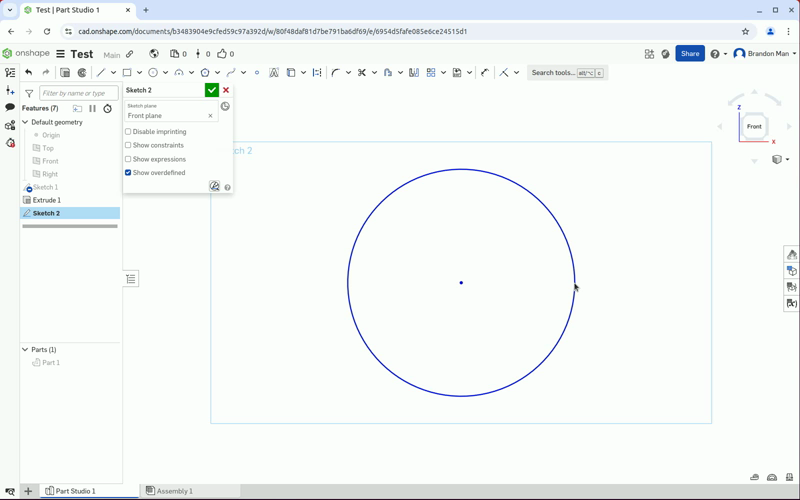
key_down(shift)
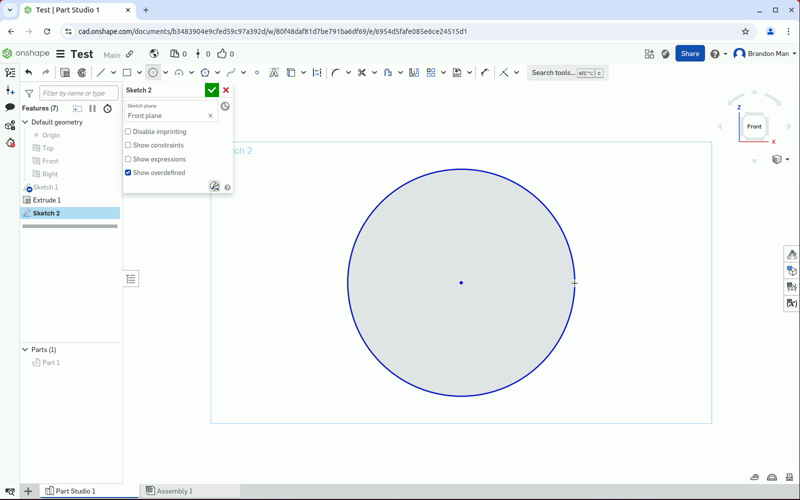
mouse_move(392, 327)
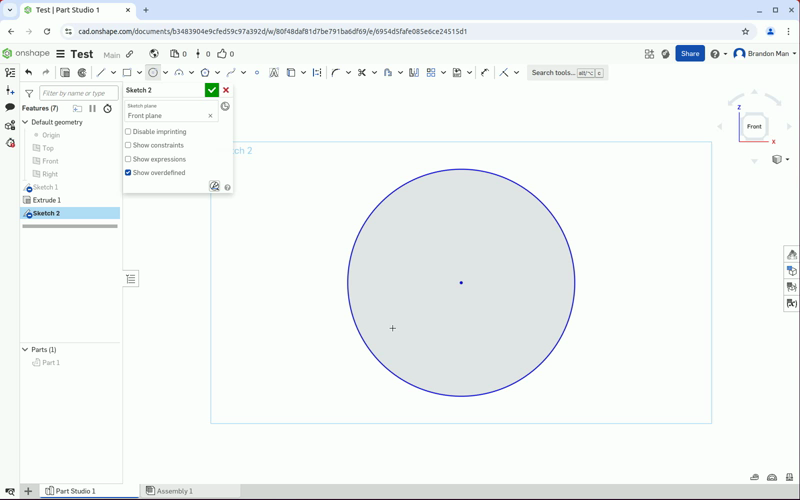
click(392, 327)
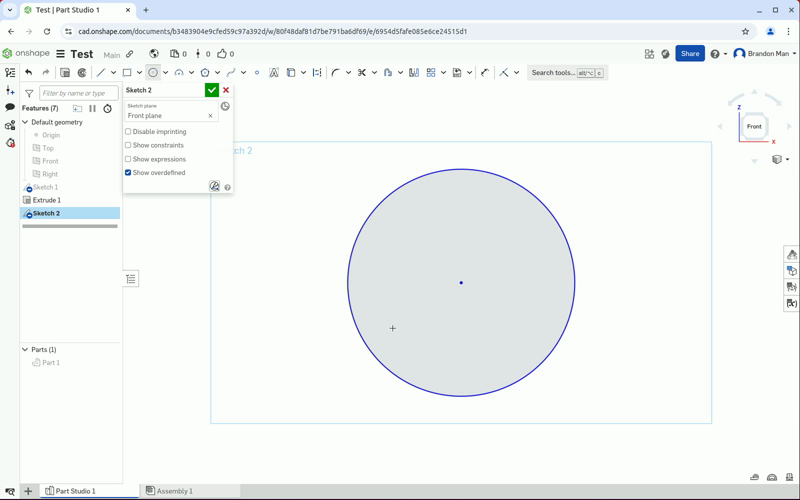
key_up(shift)
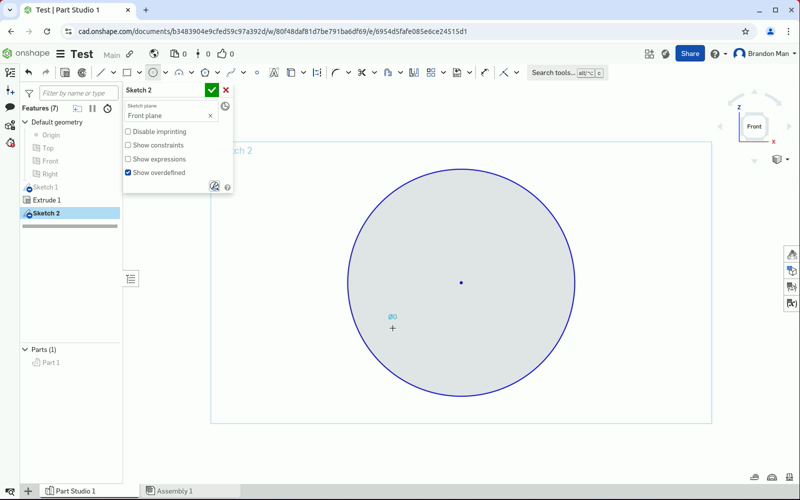
mouse_move(409, 327)
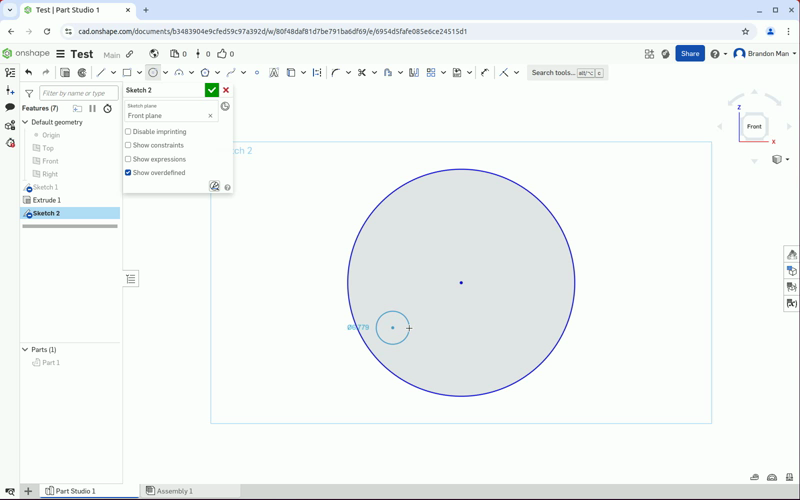
click(409, 327)
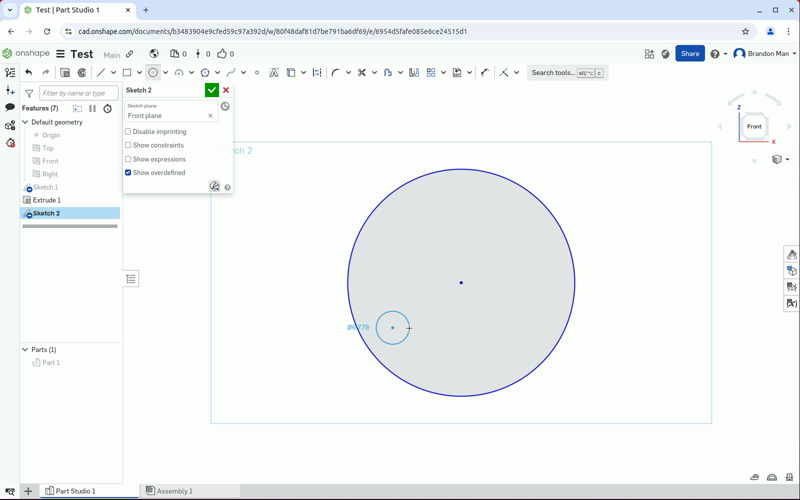
key(esc)
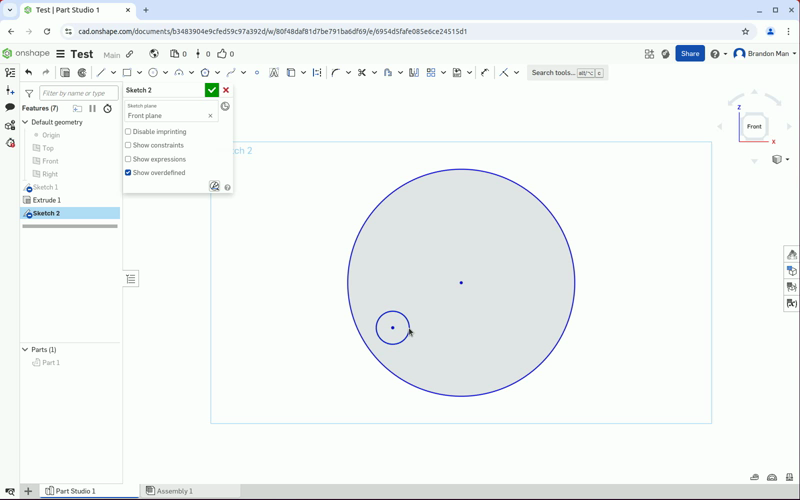
key(c)
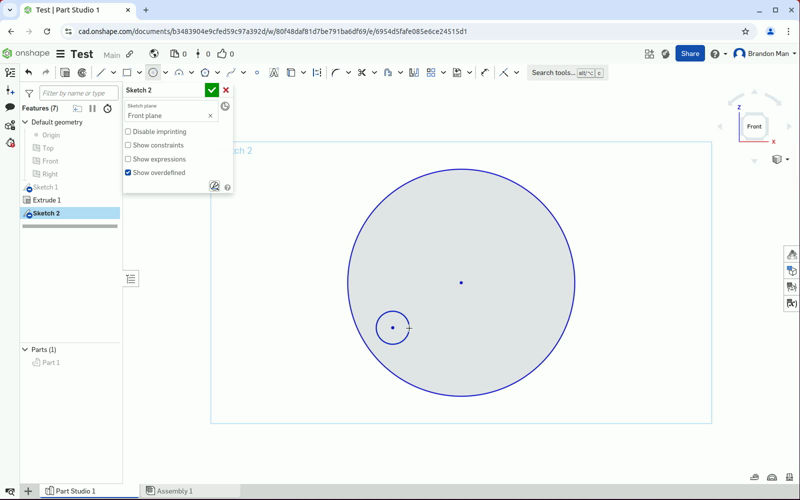
key_down(shift)
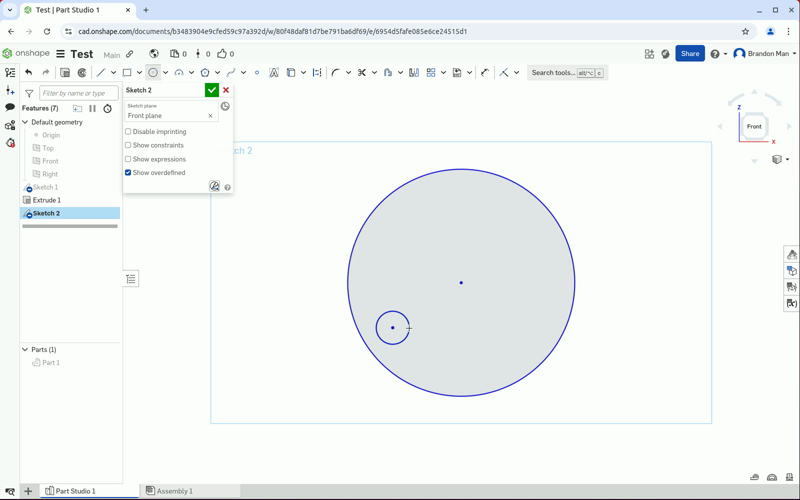
mouse_move(461, 282)
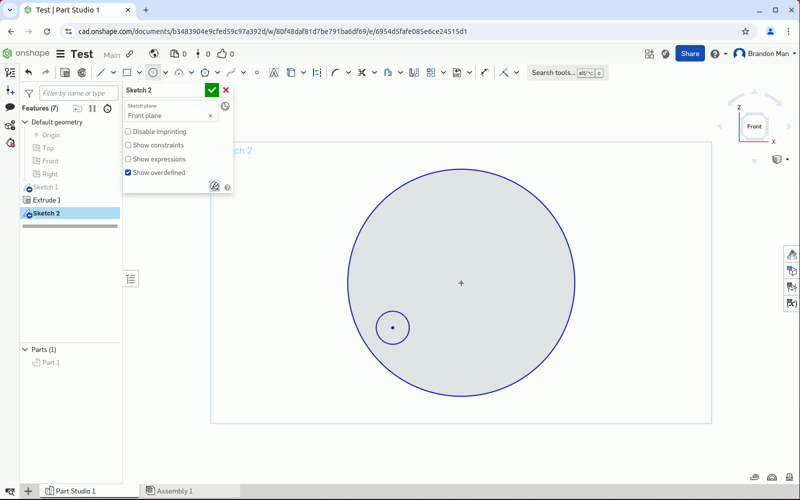
click(461, 282)
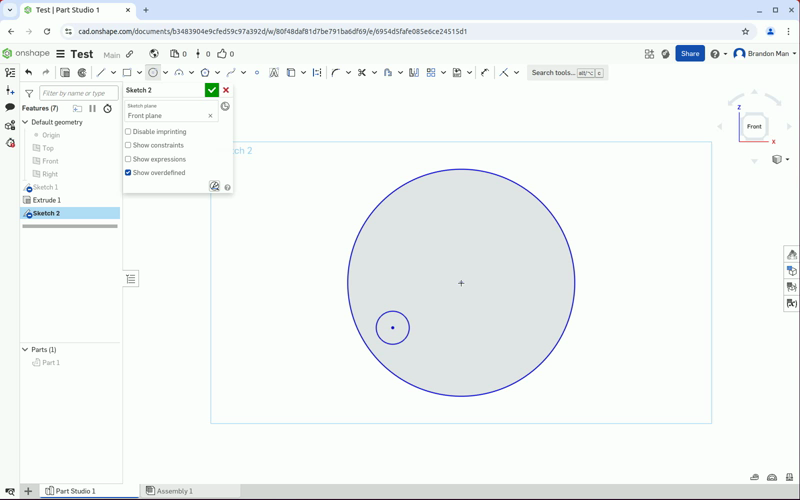
key_up(shift)
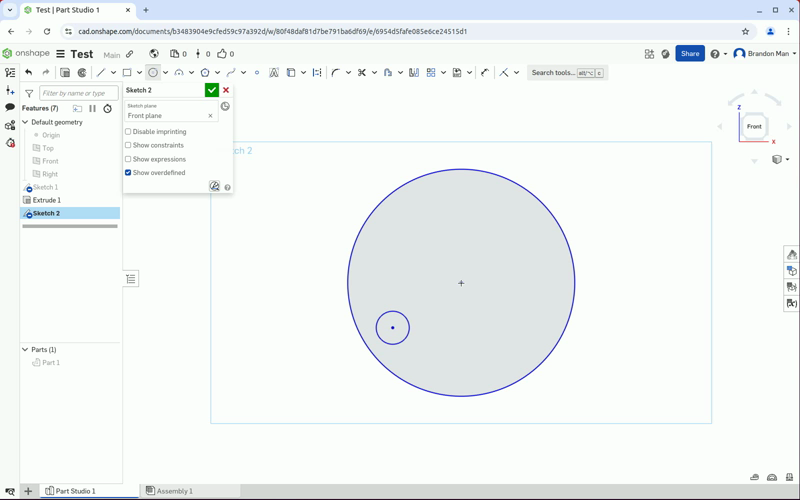
mouse_move(506, 282)
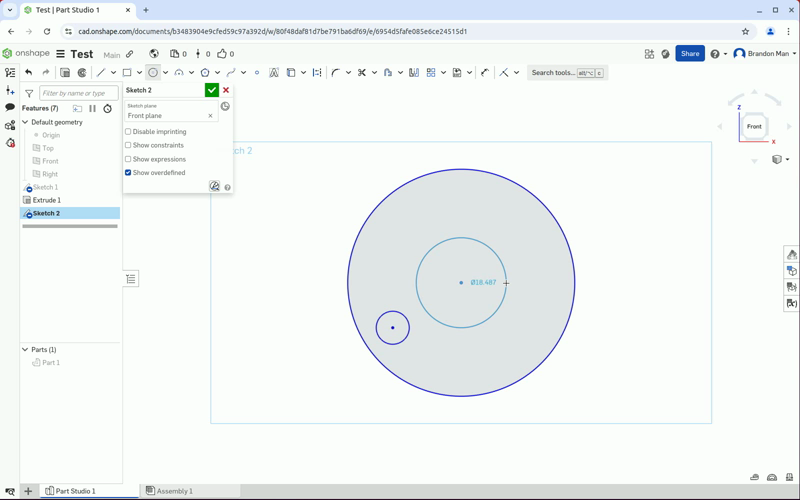
click(506, 282)
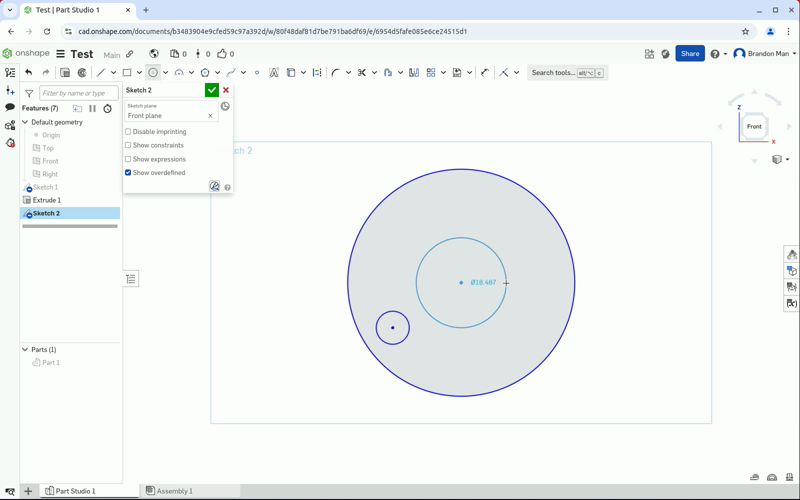
key(esc)
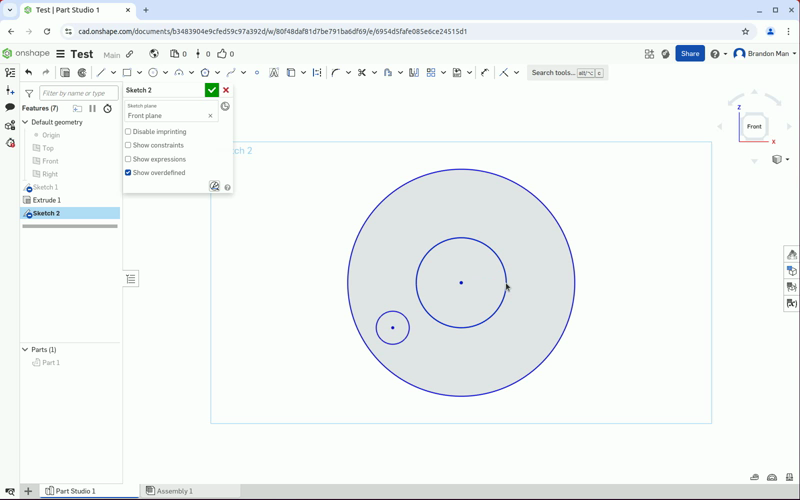
key(c)
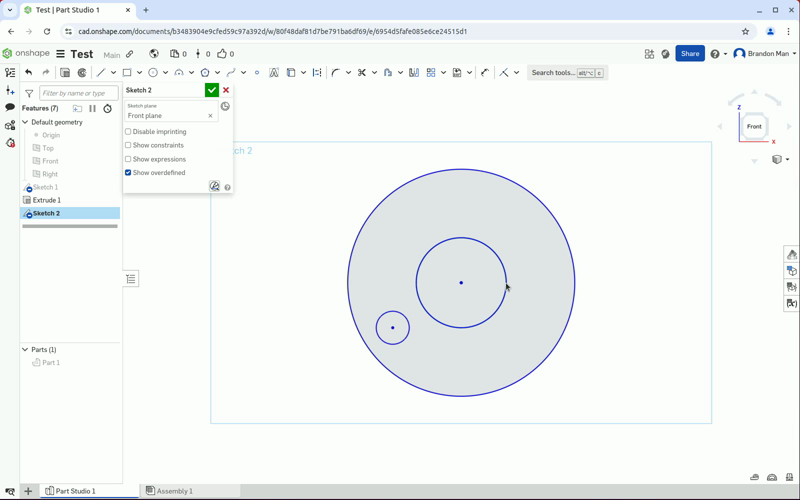
key_down(shift)
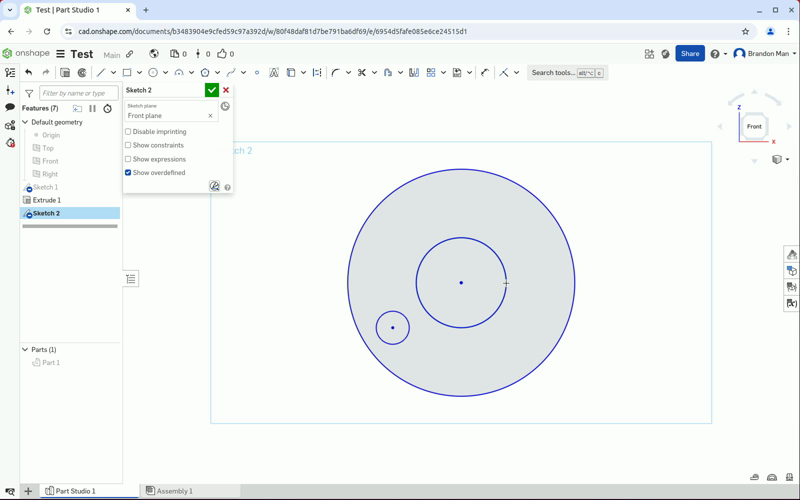
mouse_move(456, 202)
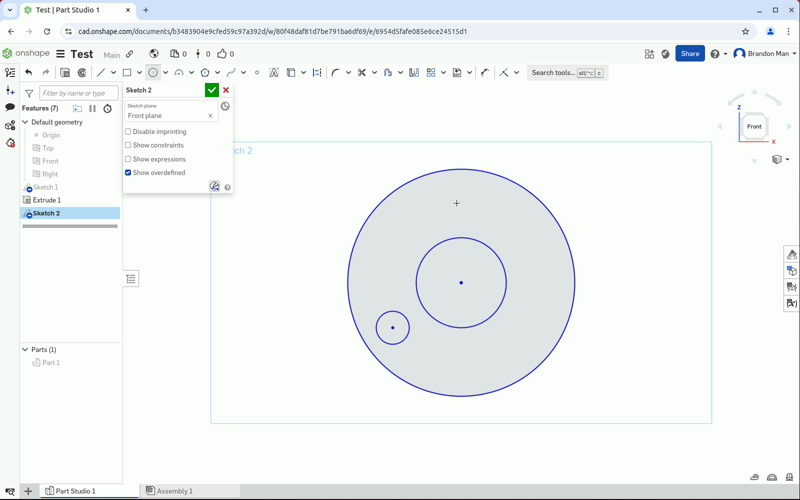
click(456, 202)
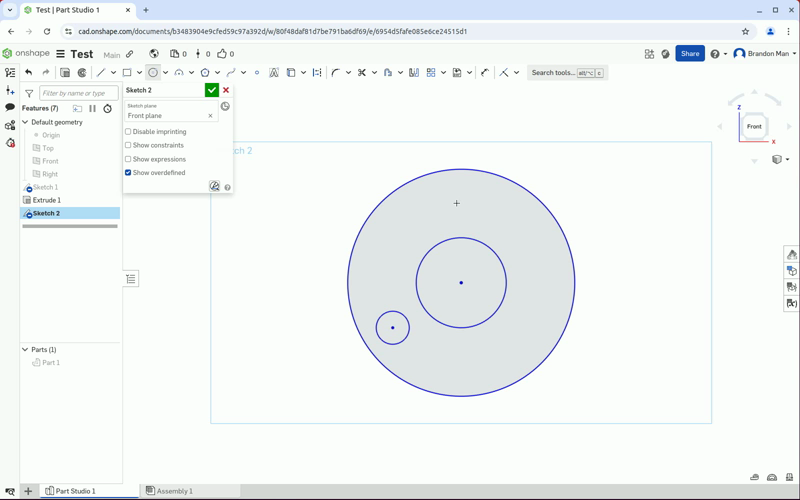
key_up(shift)
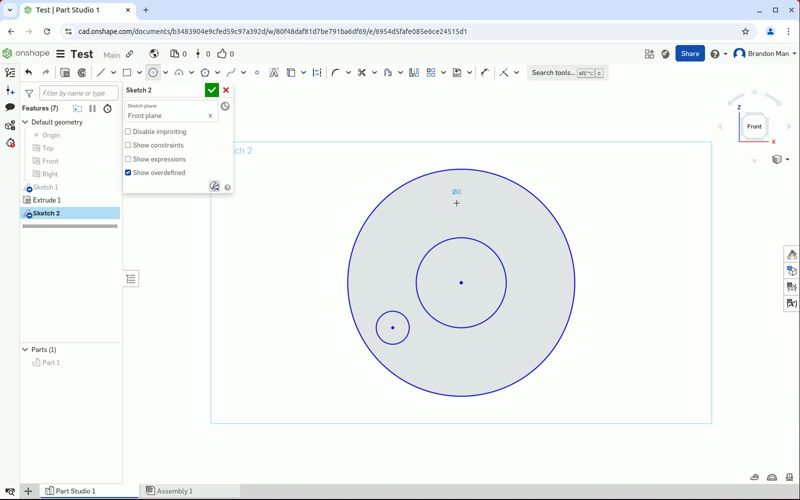
mouse_move(473, 202)
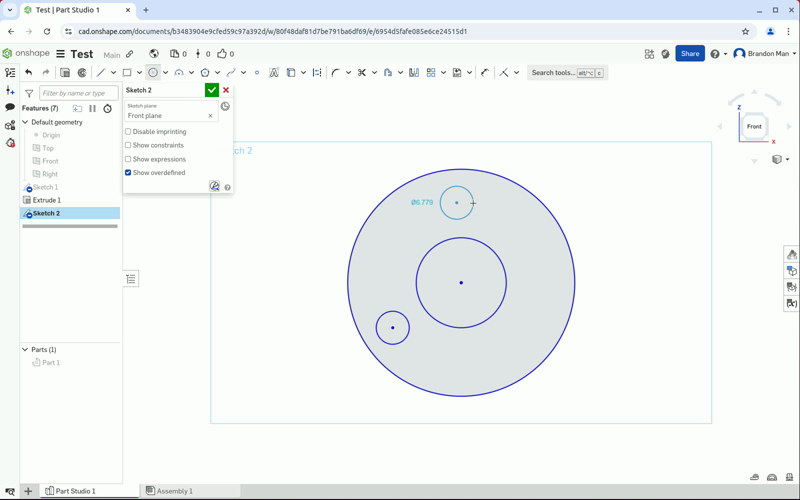
click(473, 202)
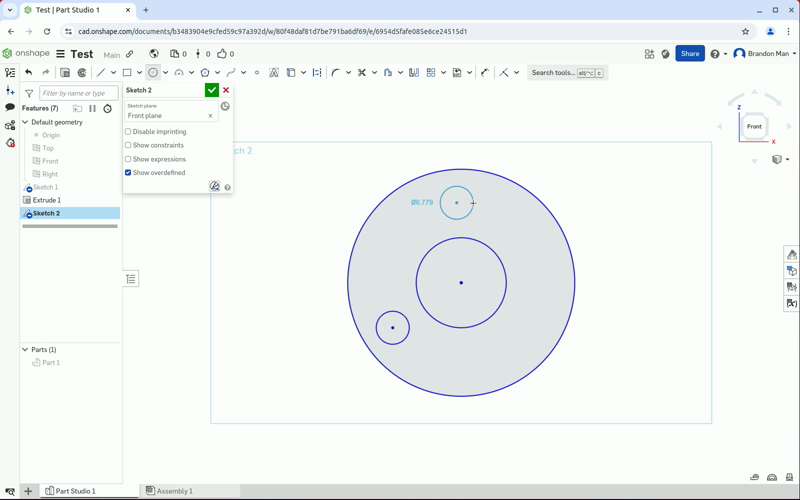
key(esc)
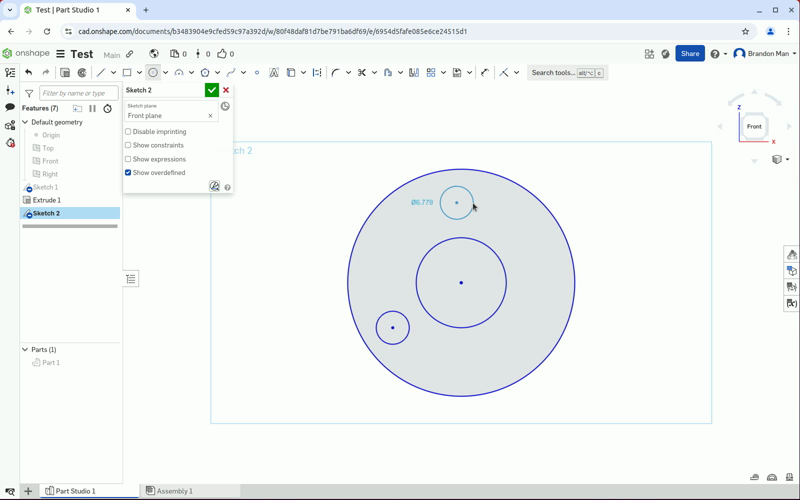
key(c)
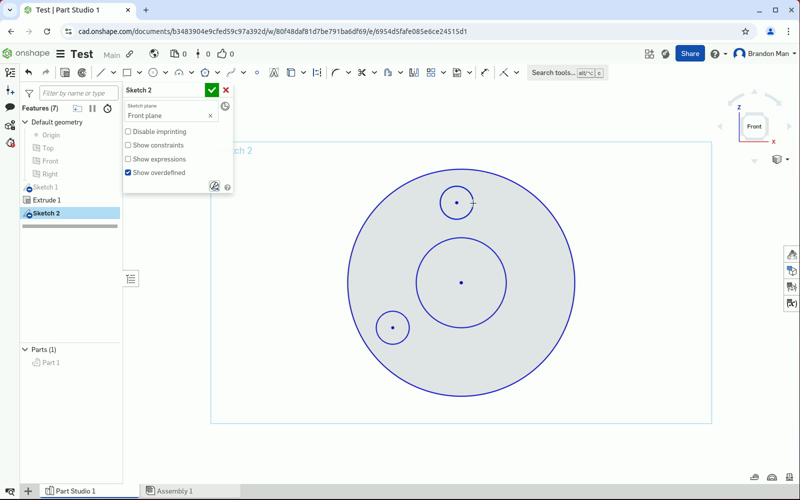
key_down(shift)
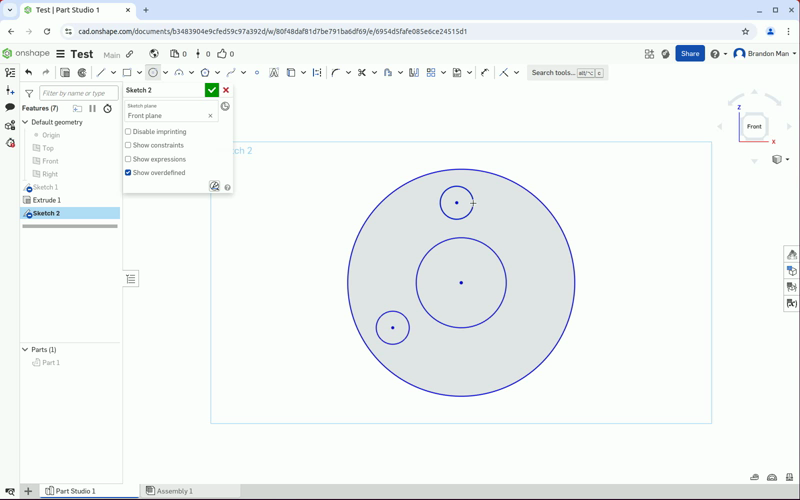
mouse_move(532, 318)
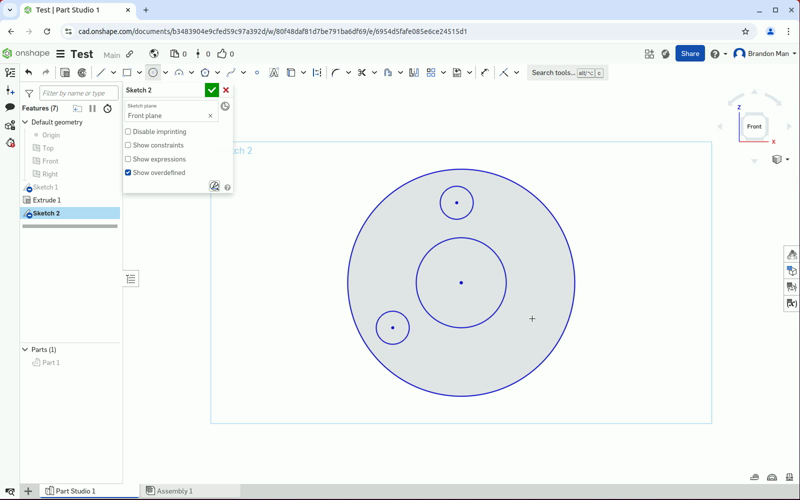
click(532, 318)
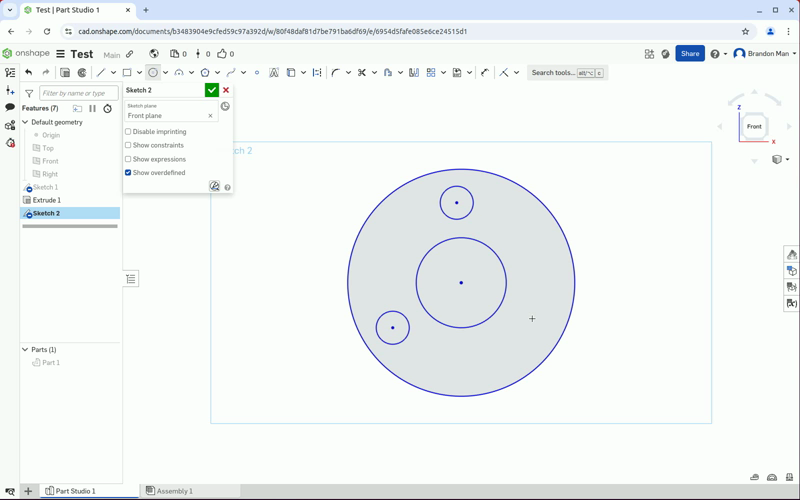
key_up(shift)
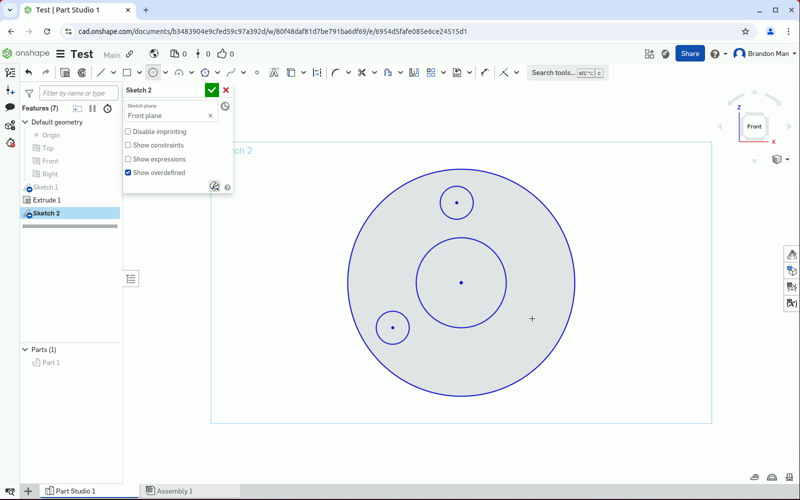
mouse_move(548, 318)
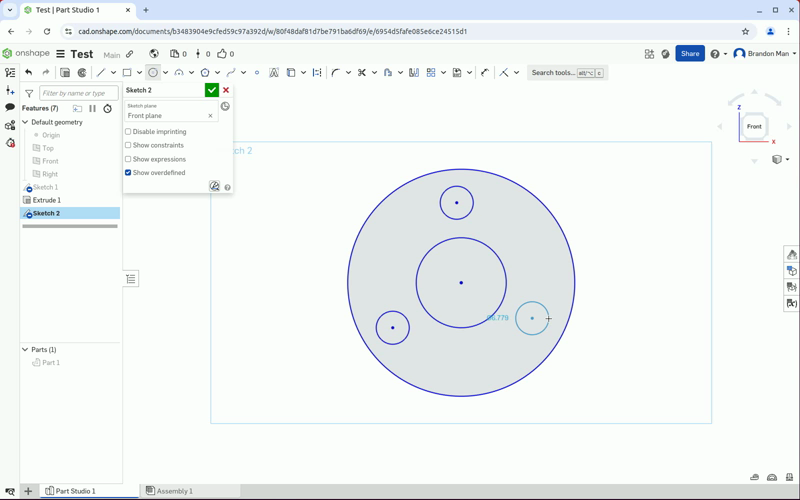
click(548, 318)
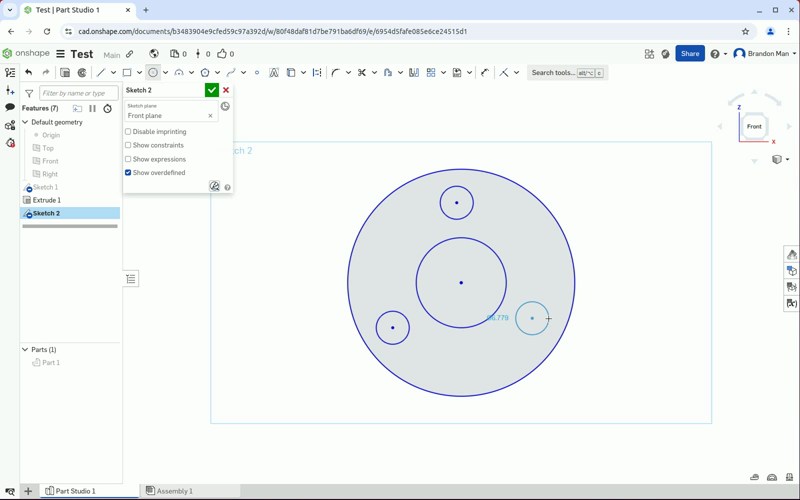
key(esc)
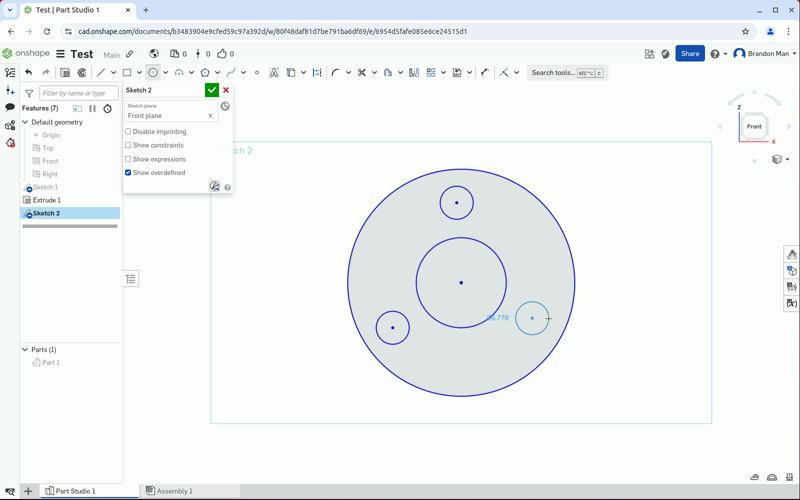
mouse_move(534, 261)
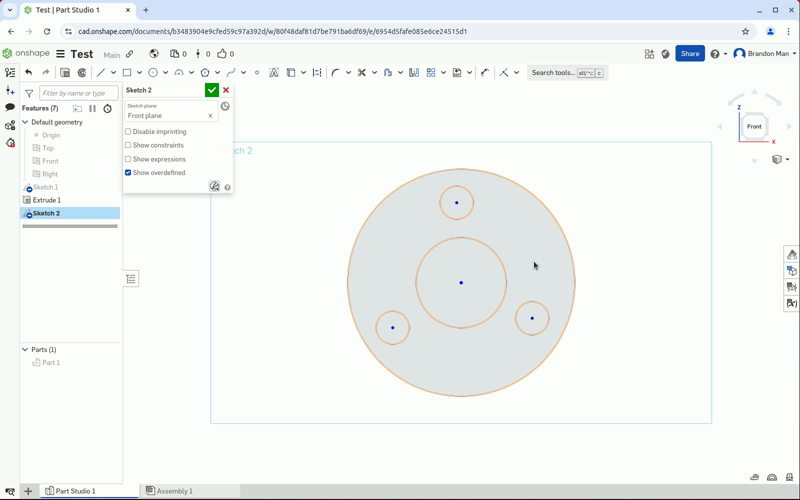
click(534, 261)
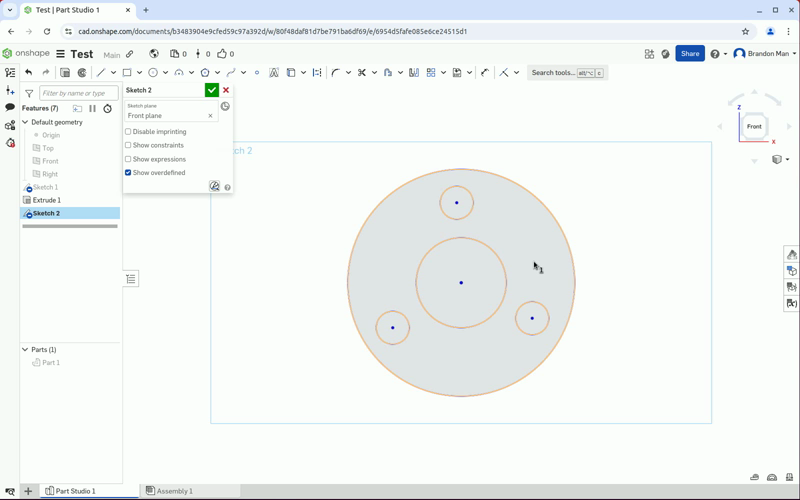
mouse_move(73, 352)
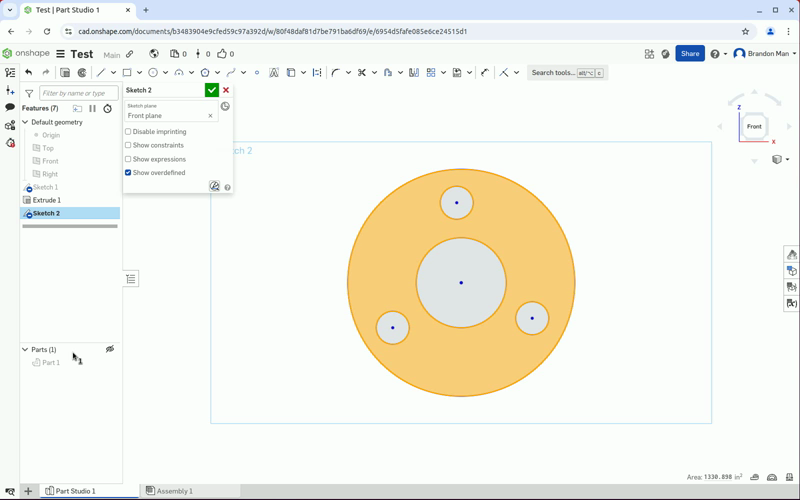
key(shift+y)
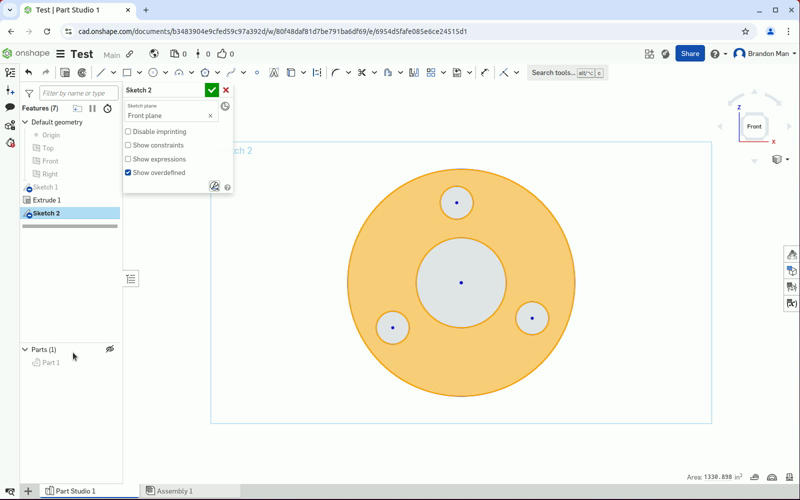
key(shift+e)
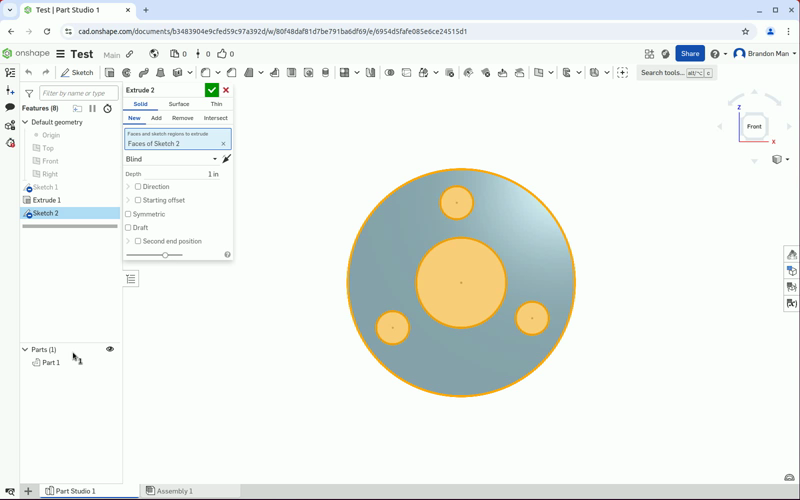
mouse_move(143, 106)
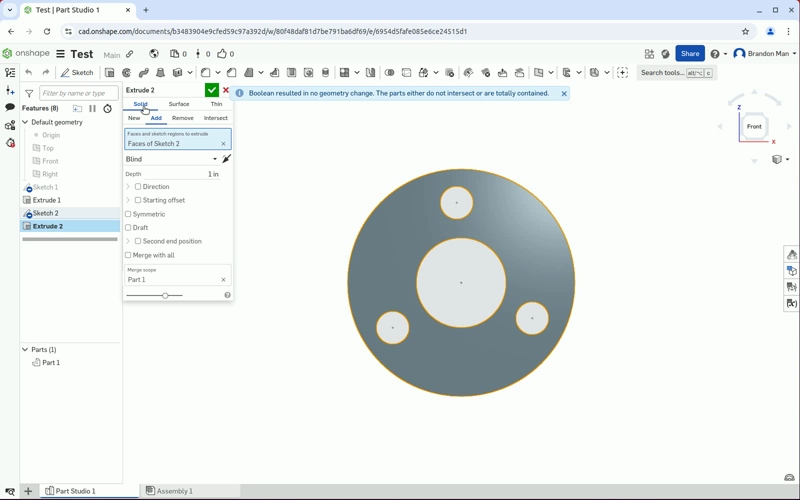
click(143, 106)
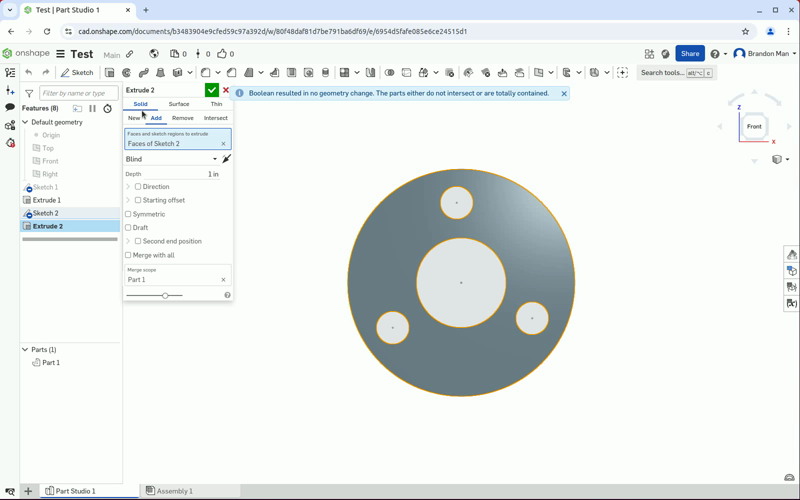
mouse_move(137, 120)
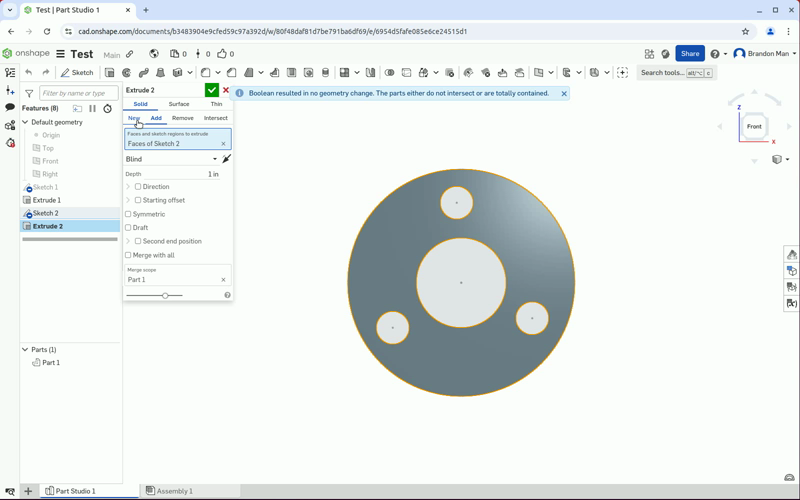
click(137, 120)
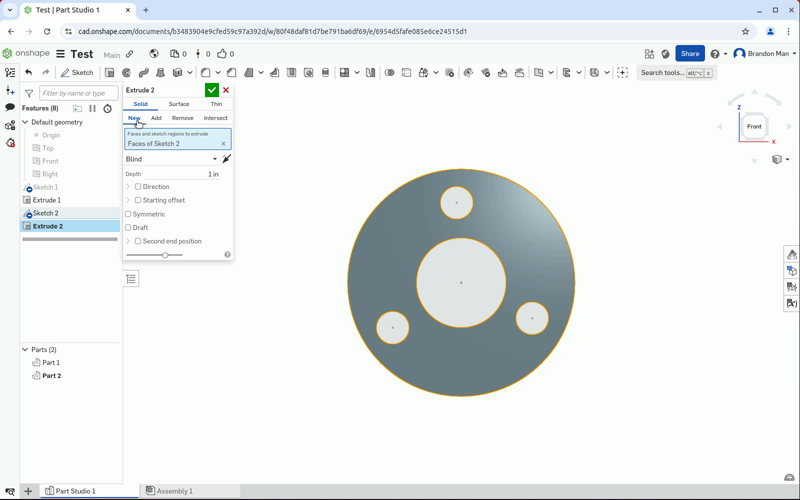
key(tab, 4)
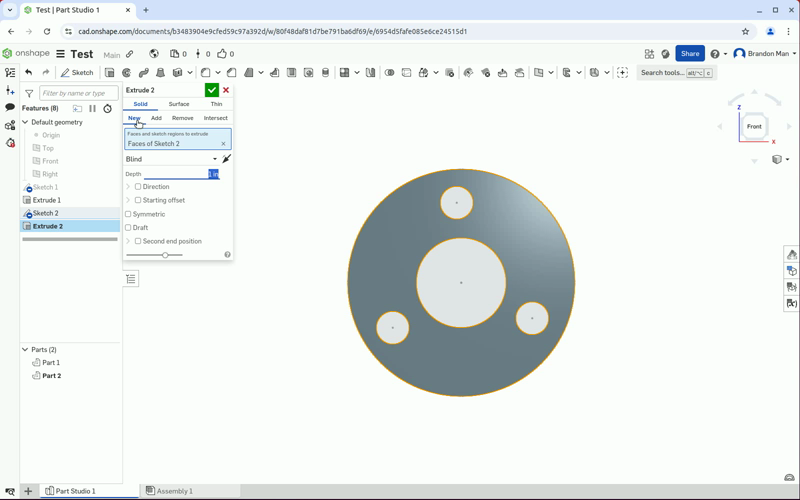
text(1.685)
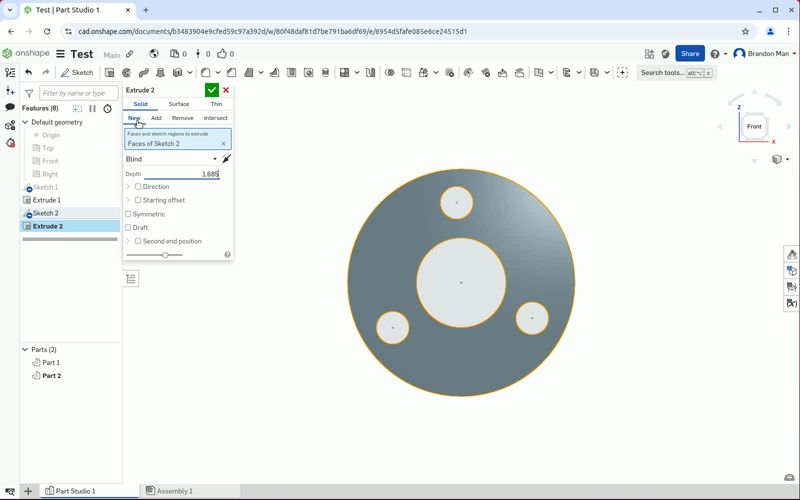
key(enter)
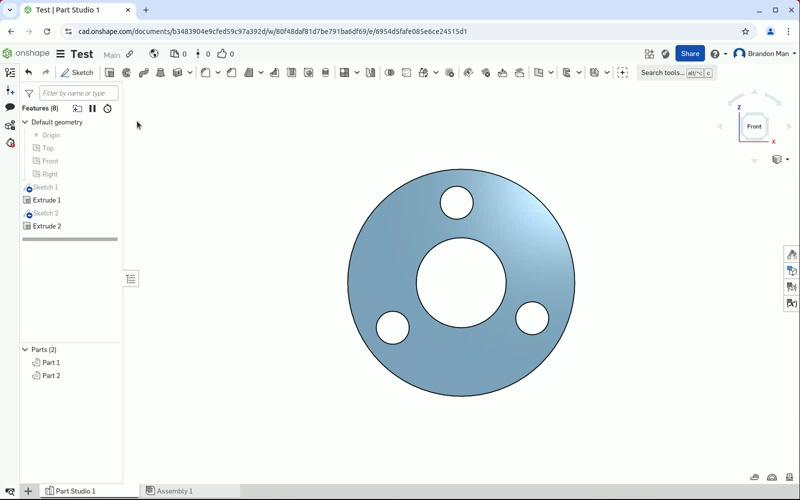
key(shift+h)
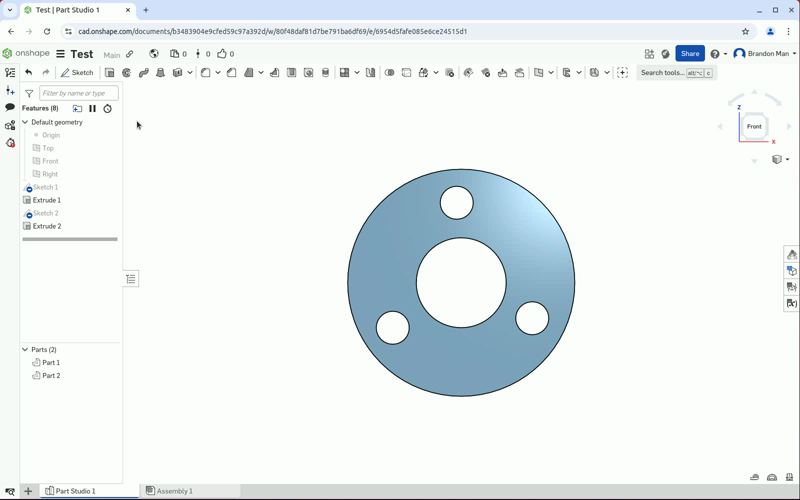
key(shift+h)
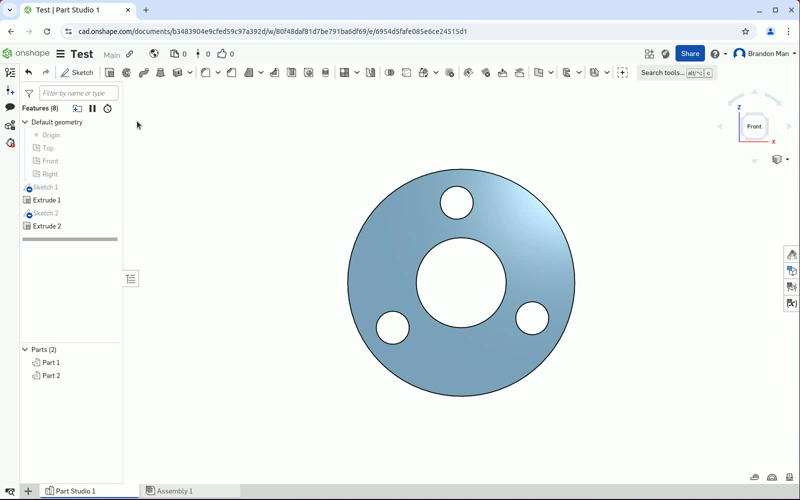
mouse_move(73, 189)
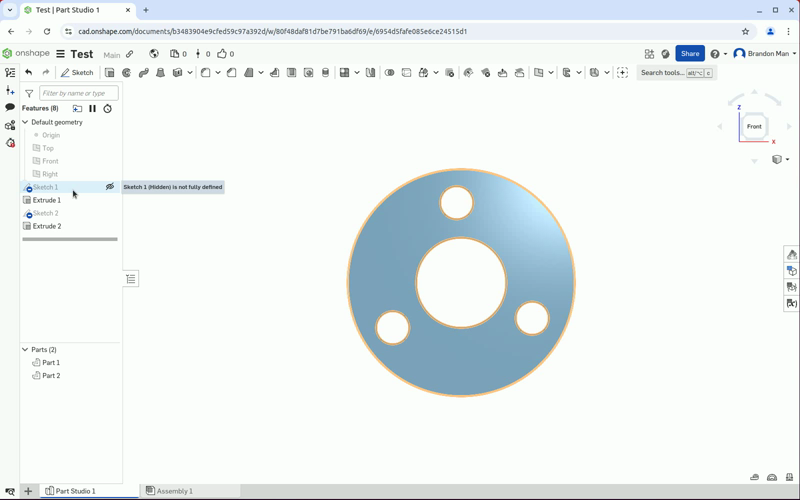
click(73, 189)
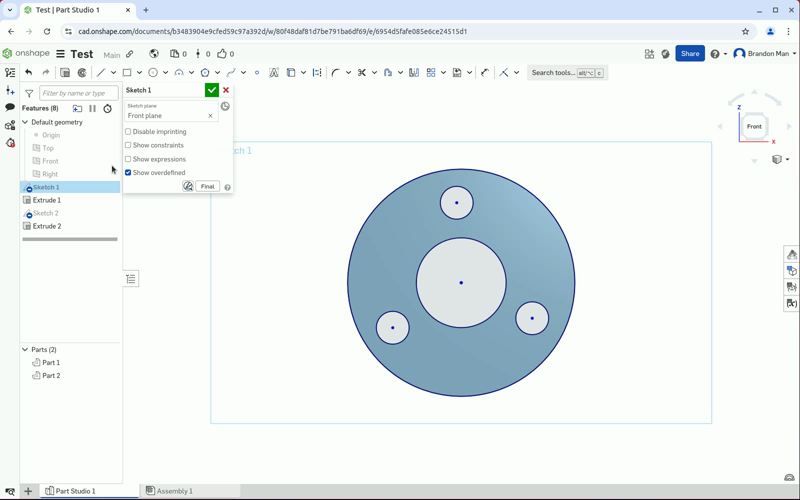
mouse_move(229, 92)
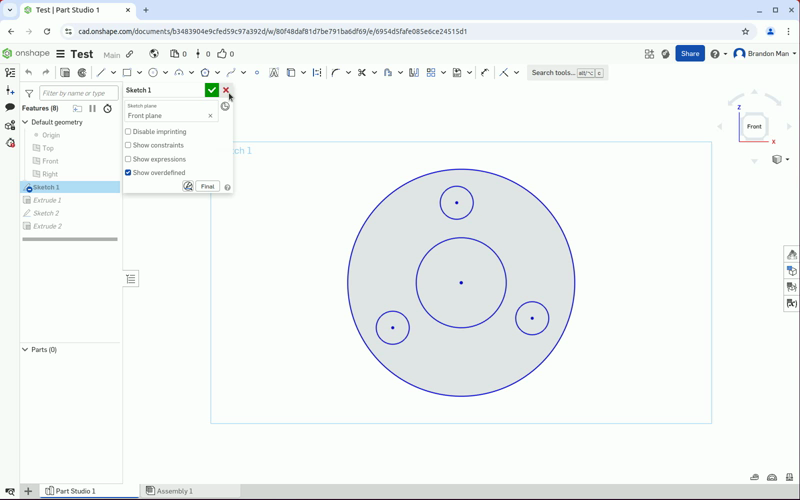
click(229, 92)
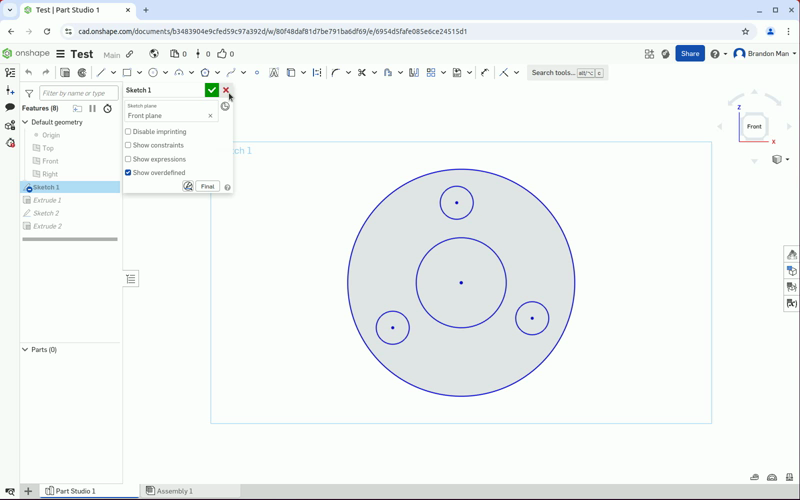
key(shift+s)
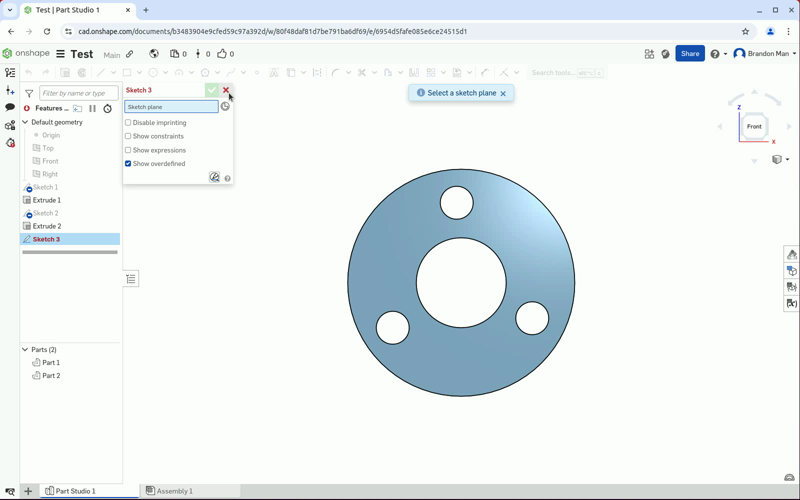
mouse_move(73, 163)
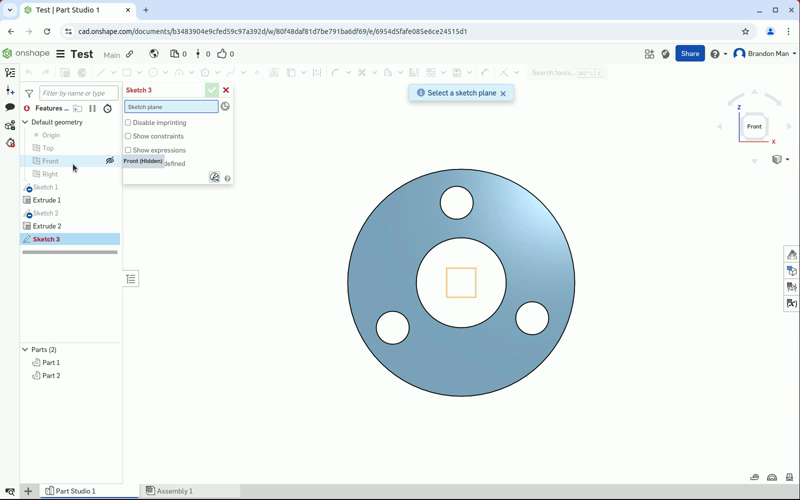
click(73, 163)
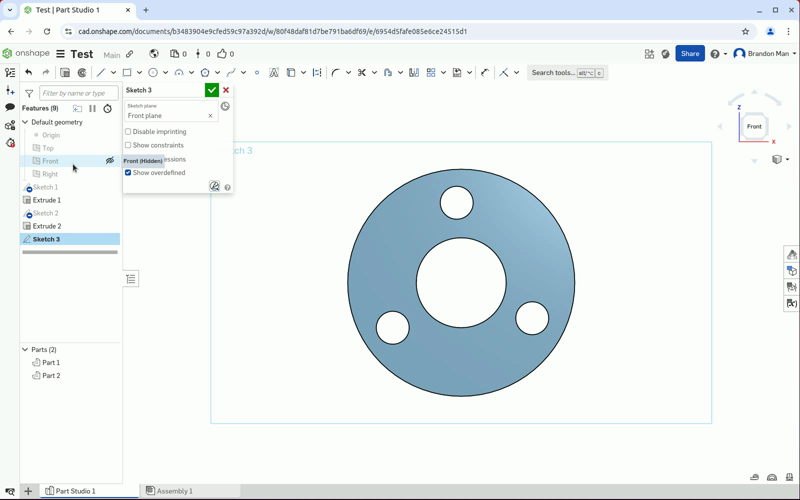
mouse_move(73, 352)
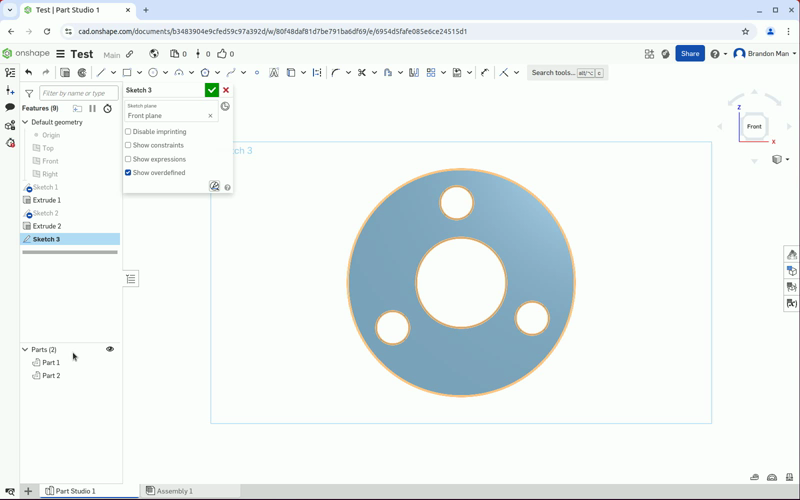
key(y)
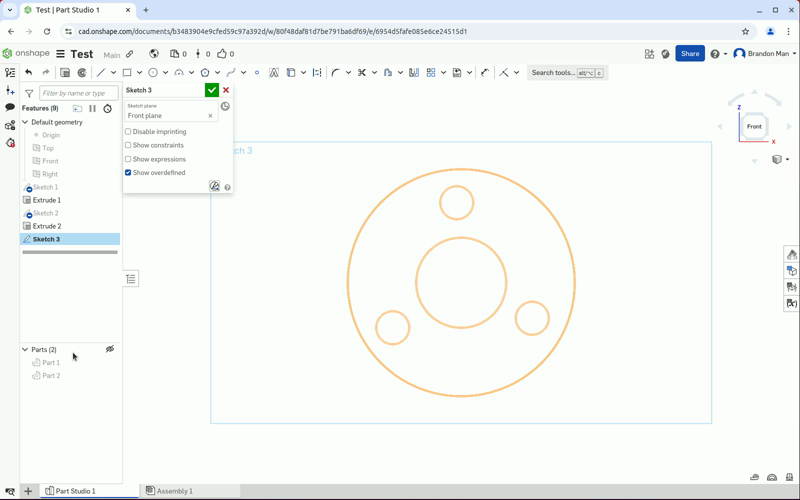
key(c)
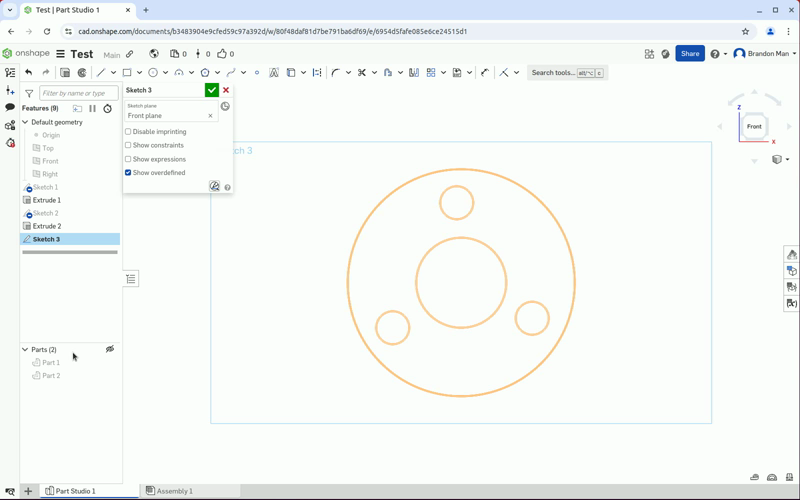
key_down(shift)
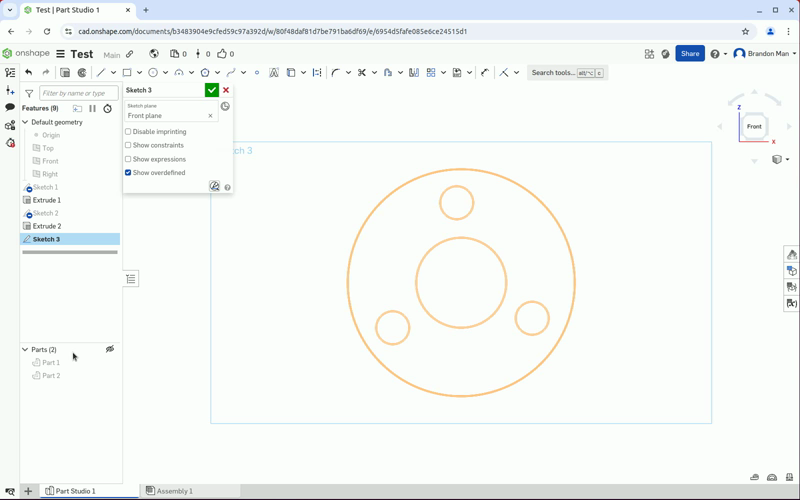
mouse_move(460, 282)
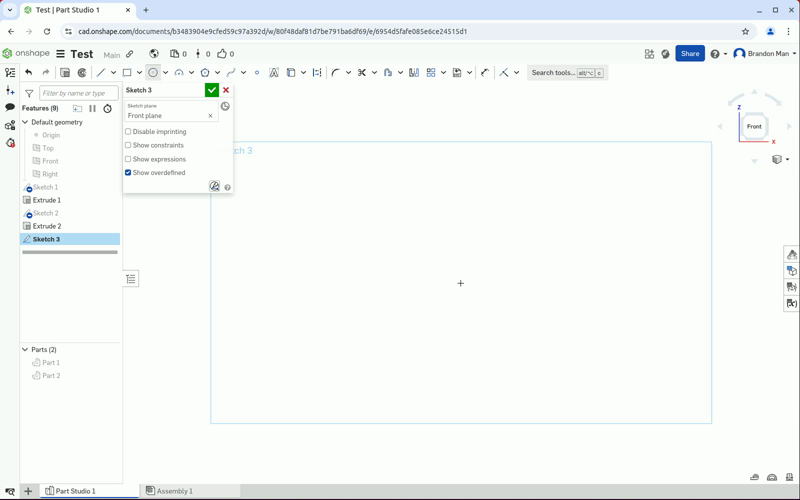
click(460, 282)
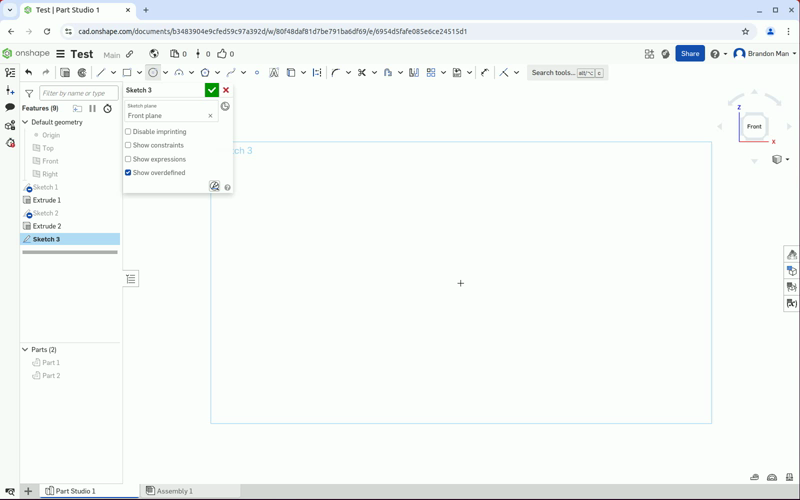
key_up(shift)
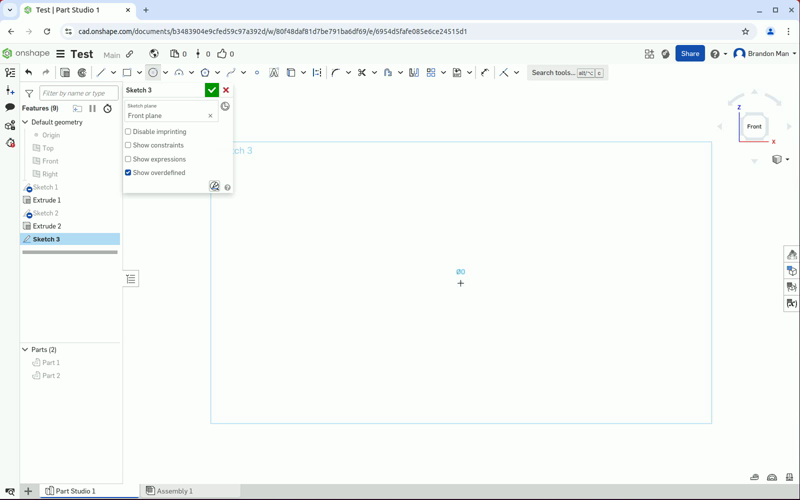
mouse_move(505, 282)
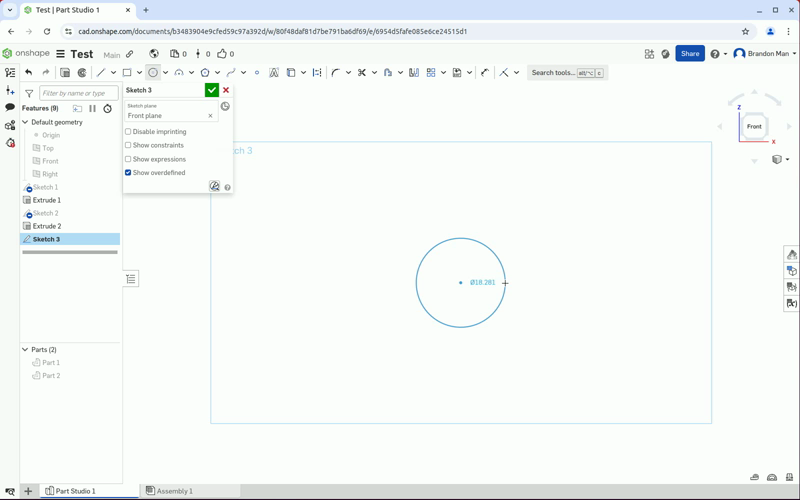
click(505, 282)
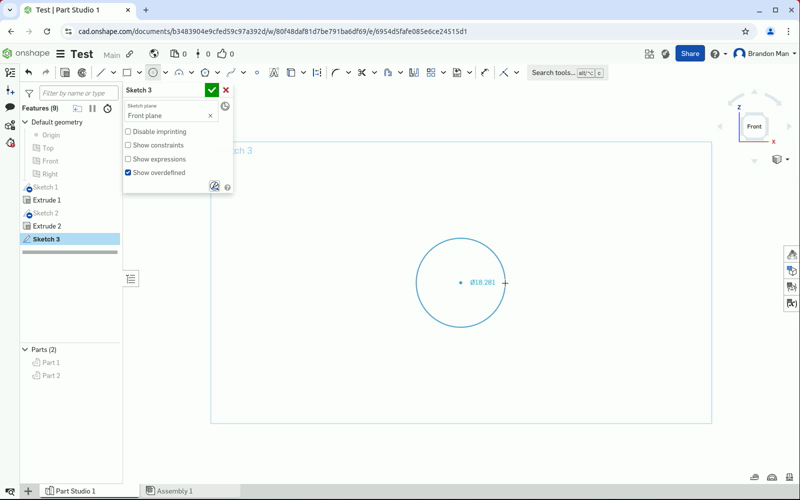
key(esc)
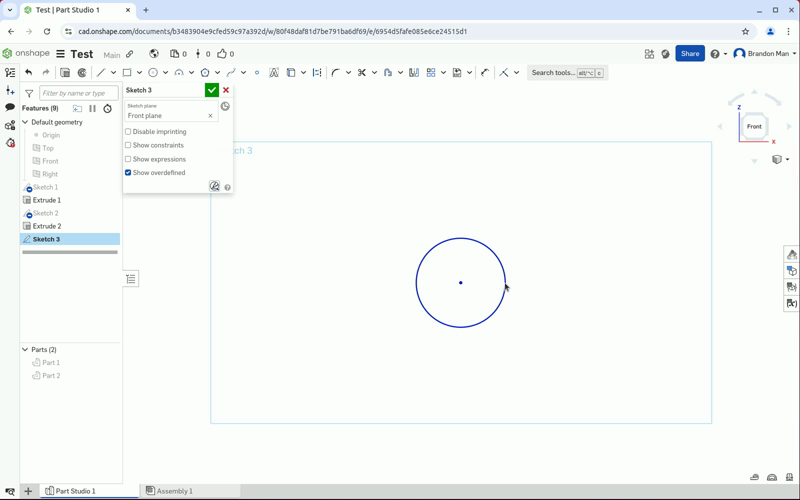
key(c)
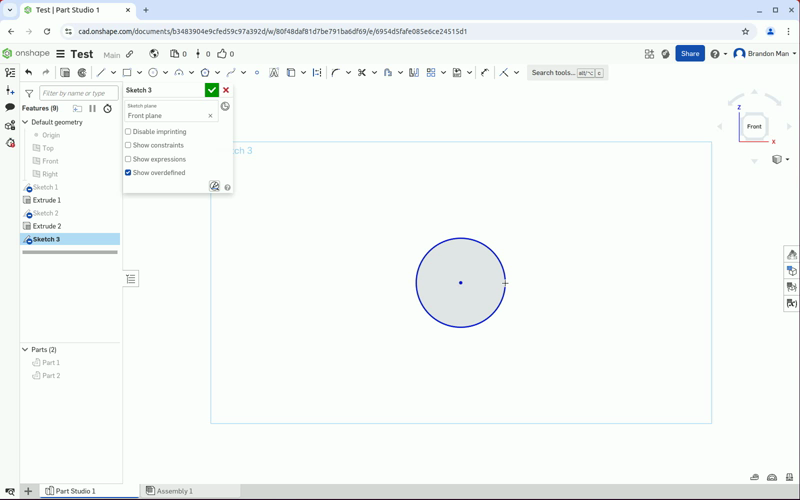
key_down(shift)
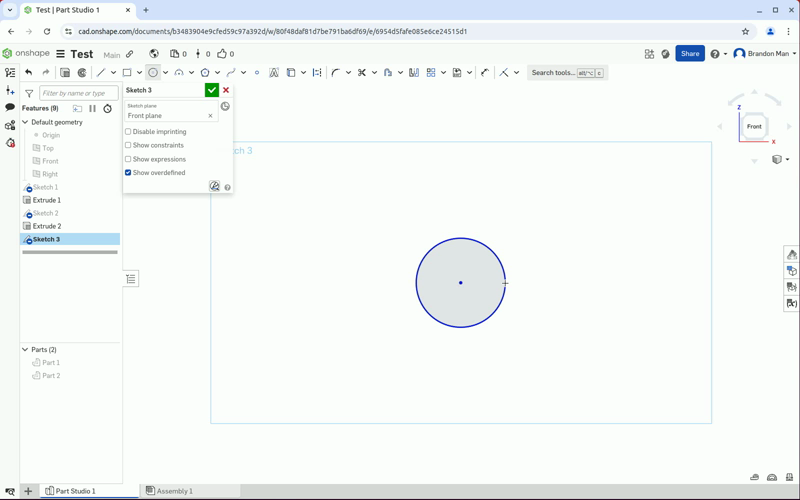
mouse_move(460, 282)
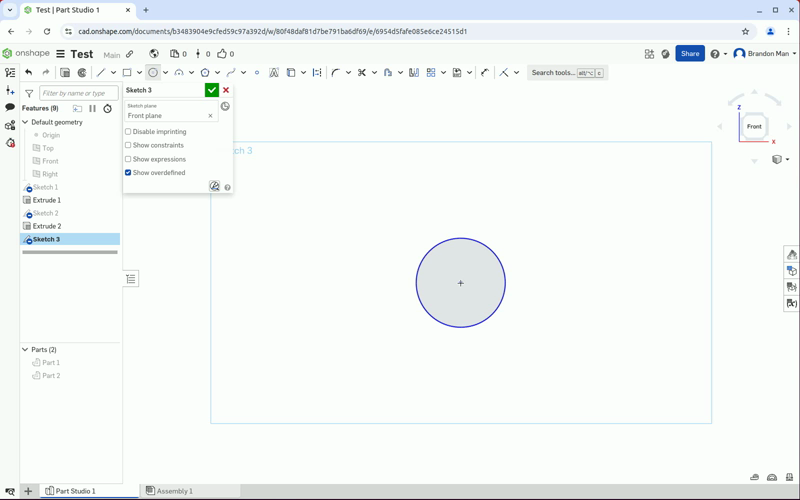
click(460, 282)
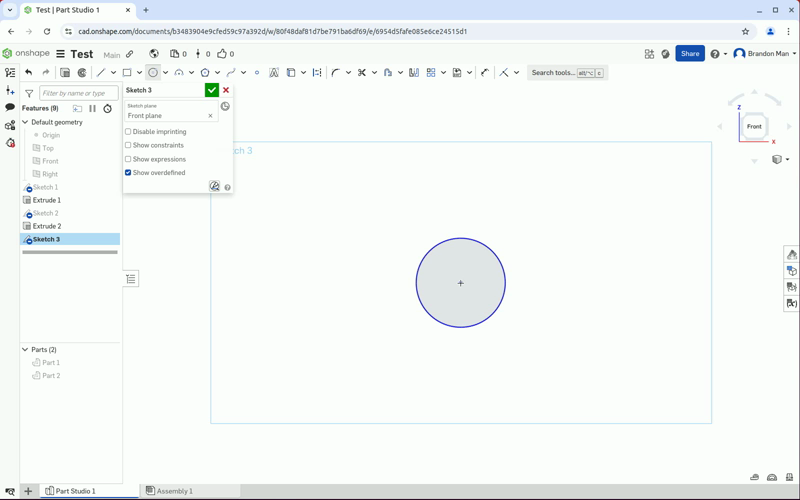
key_up(shift)
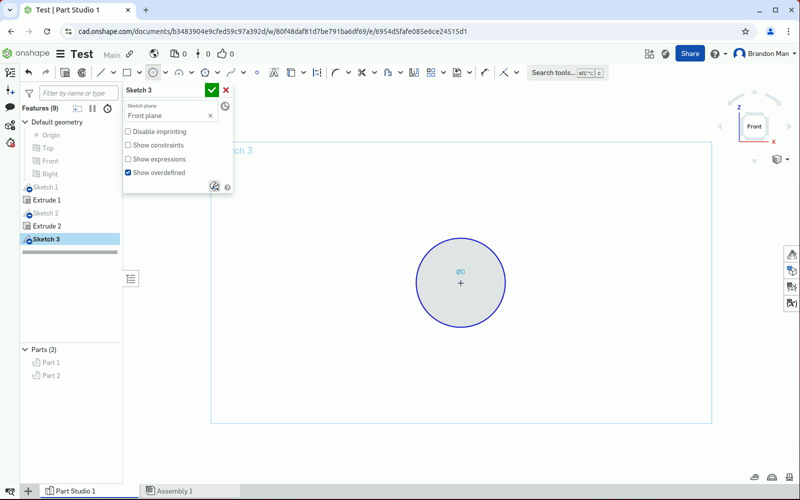
mouse_move(493, 282)
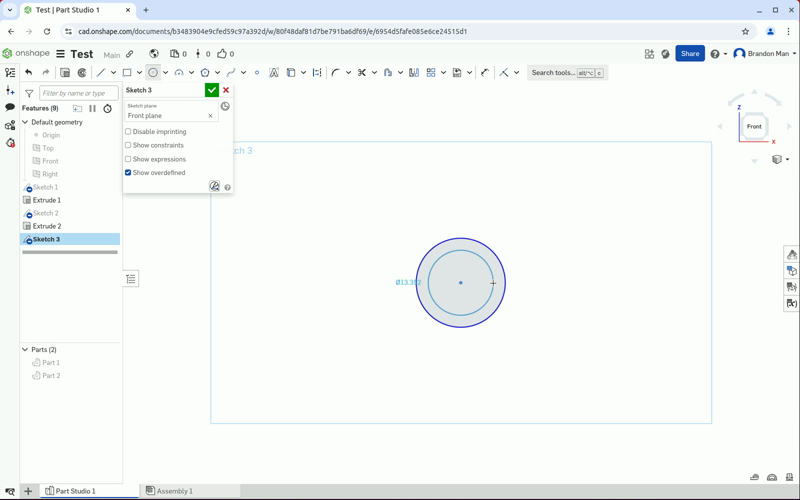
click(493, 282)
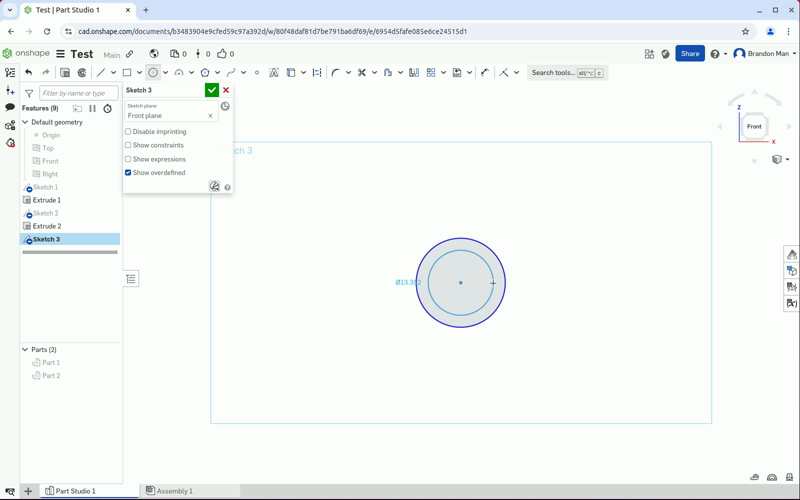
key(esc)
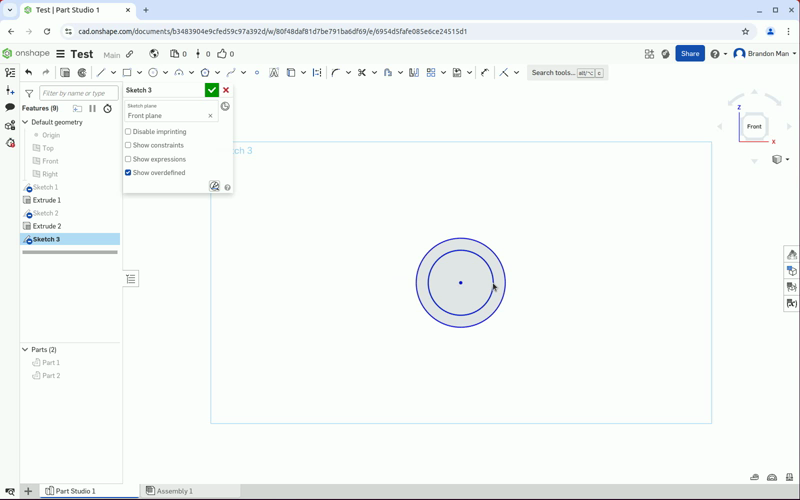
mouse_move(467, 319)
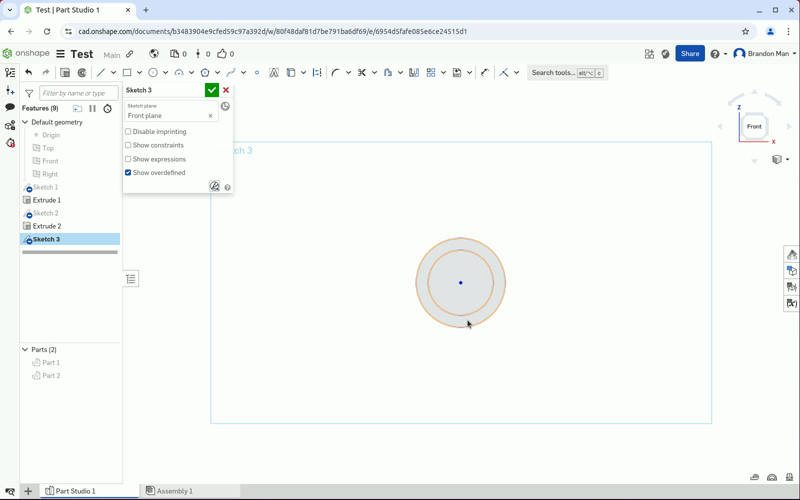
click(467, 319)
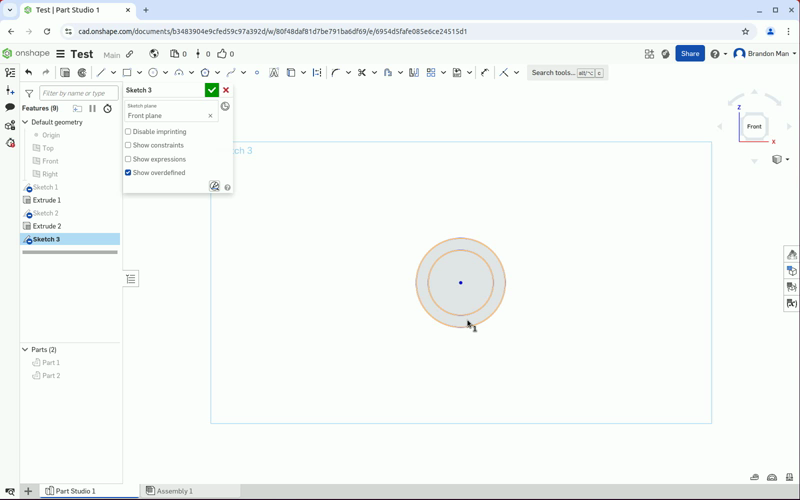
mouse_move(73, 352)
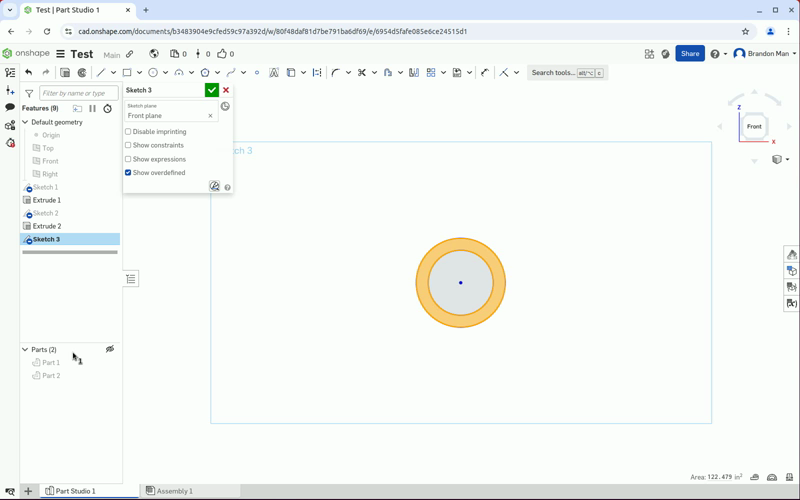
key(shift+y)
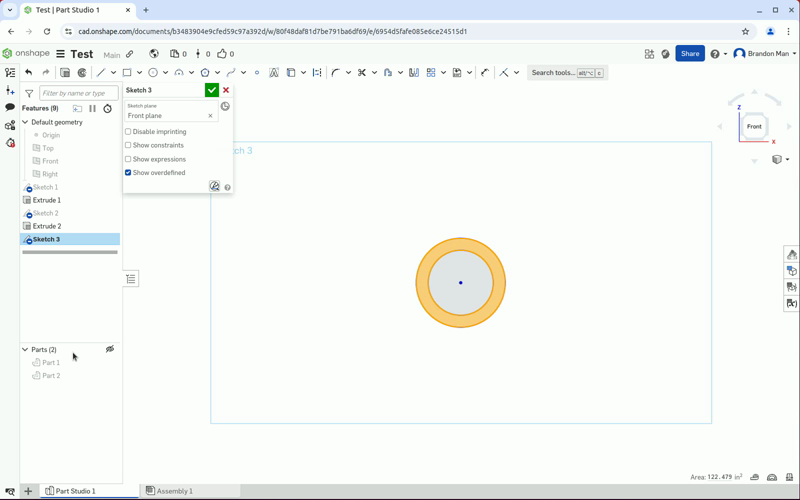
key(shift+e)
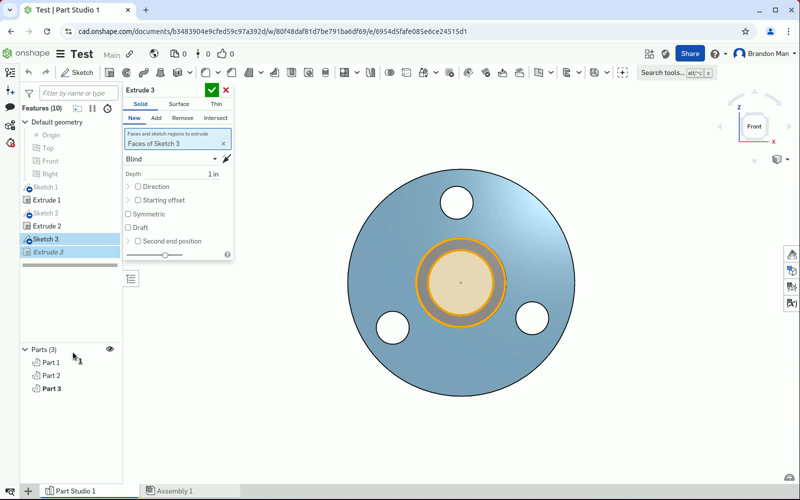
mouse_move(143, 106)
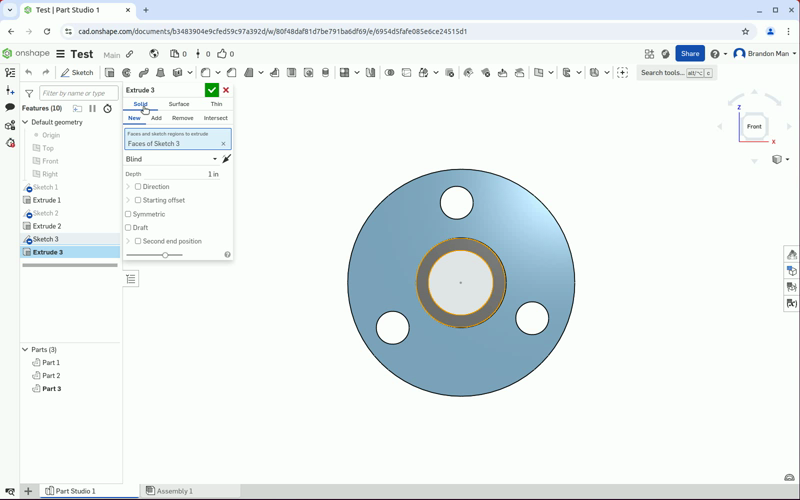
click(143, 106)
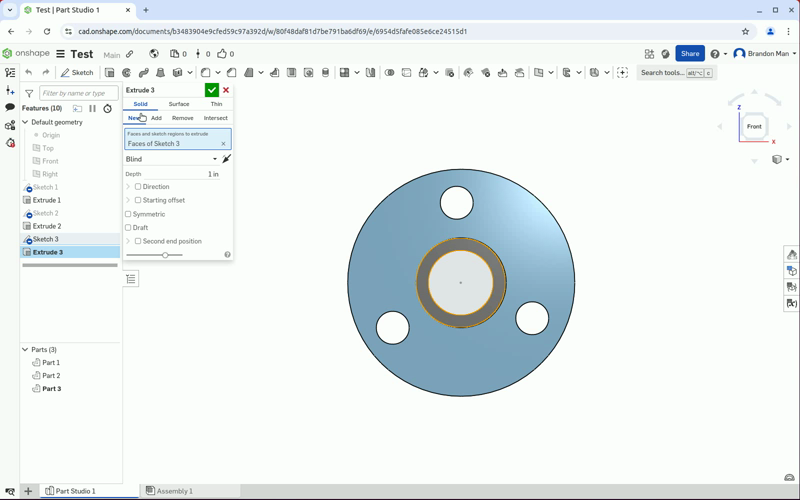
mouse_move(137, 120)
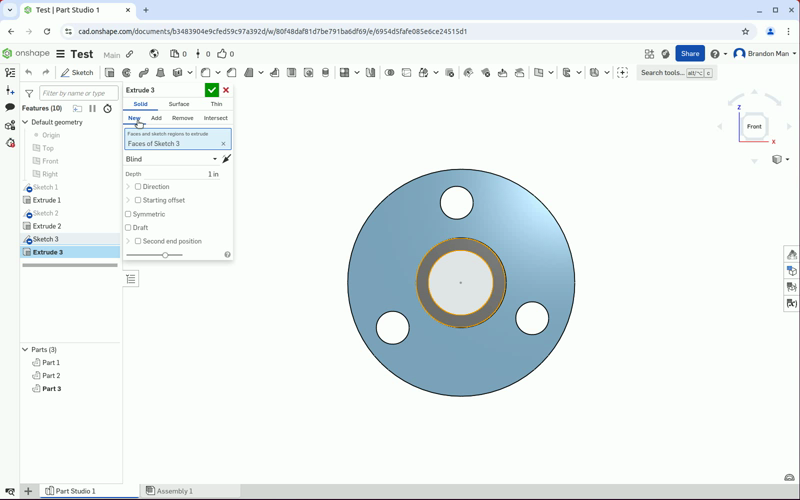
click(137, 120)
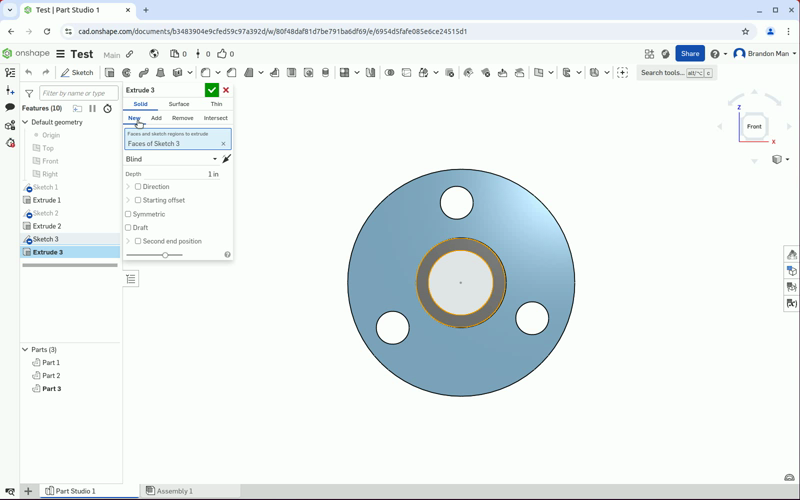
key(tab, 4)
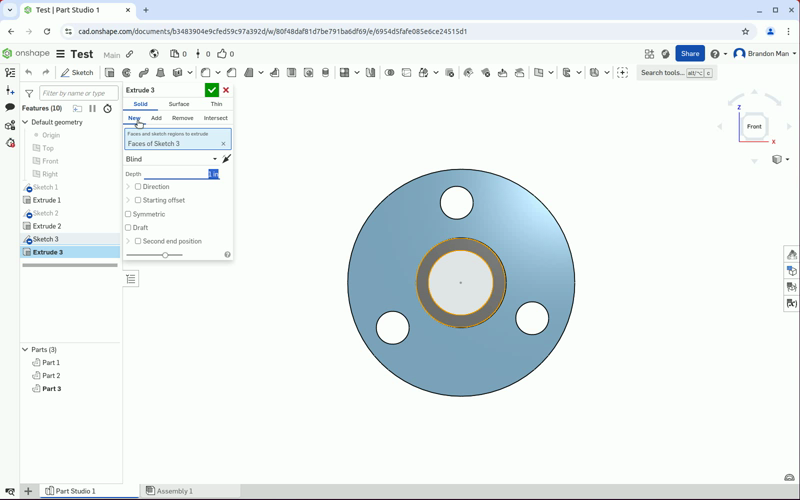
text(3.37)
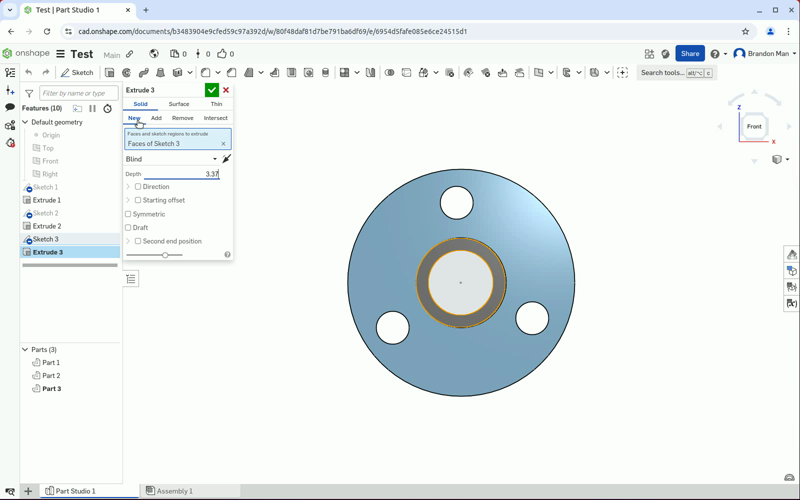
key(enter)
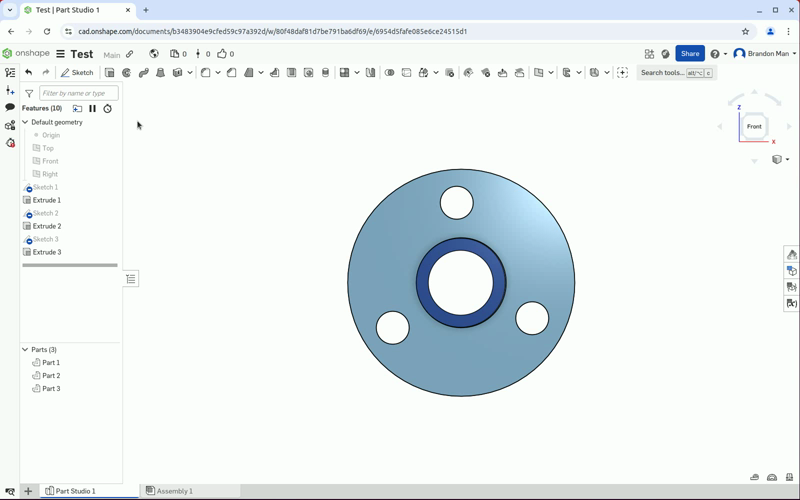
key(shift+h)
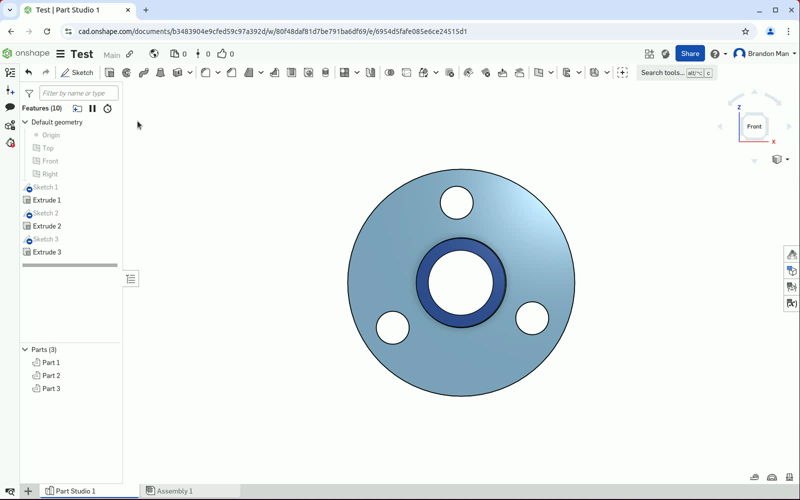
key(shift+h)
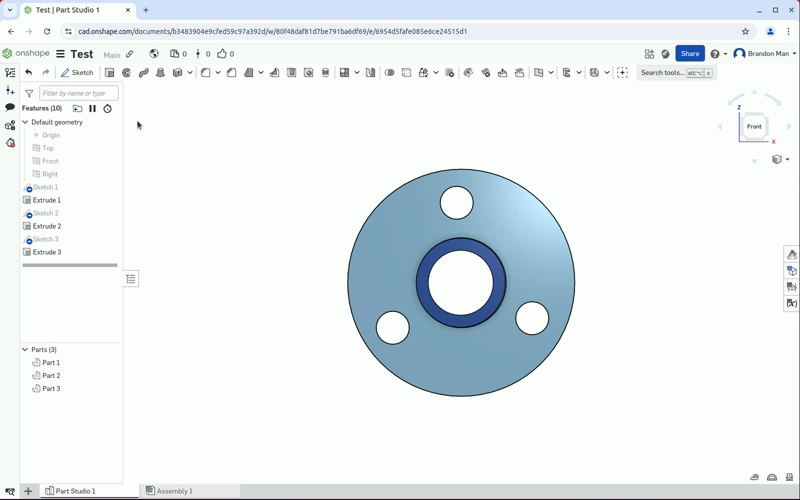
key(shift+7)
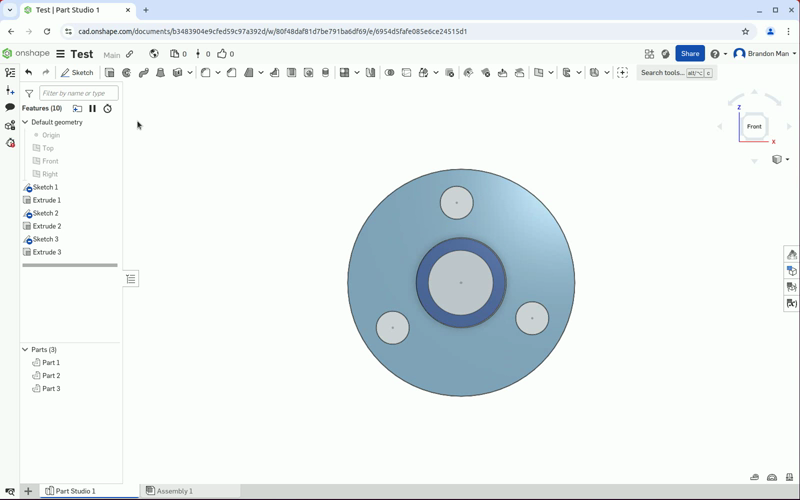
key(left, 2)
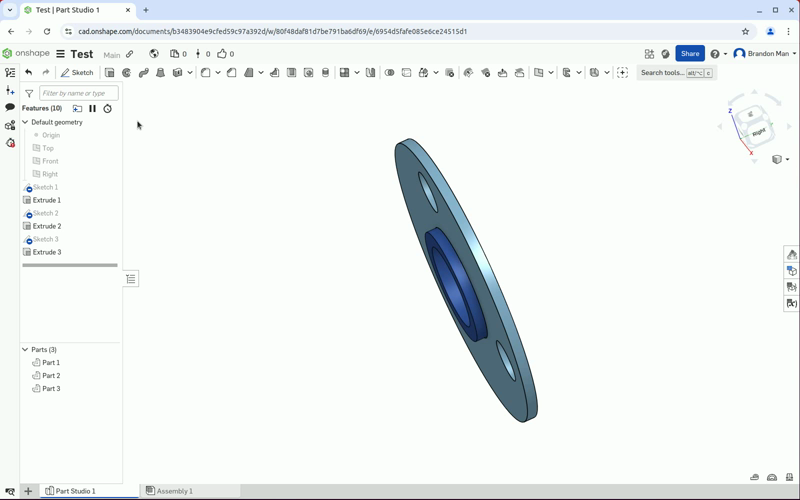
key(down, 2)
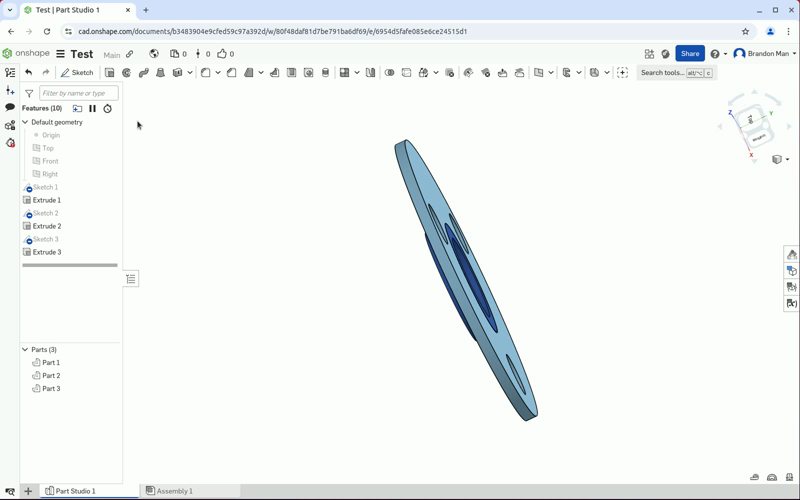
key(up, 2)
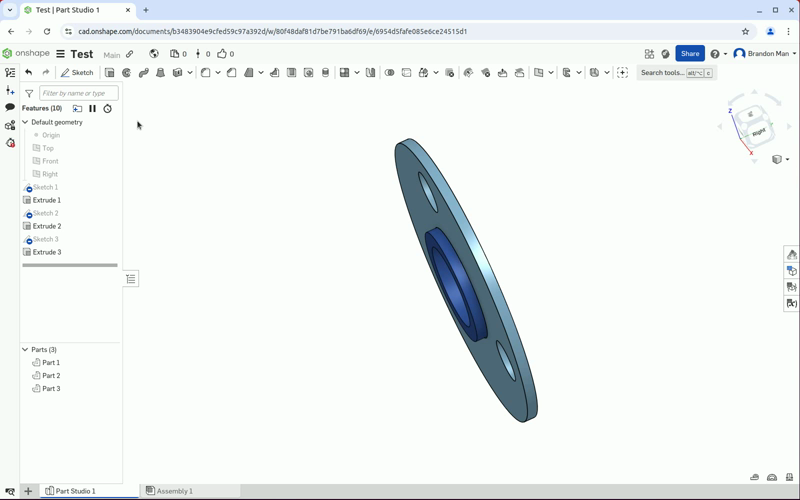
key(right, 2)
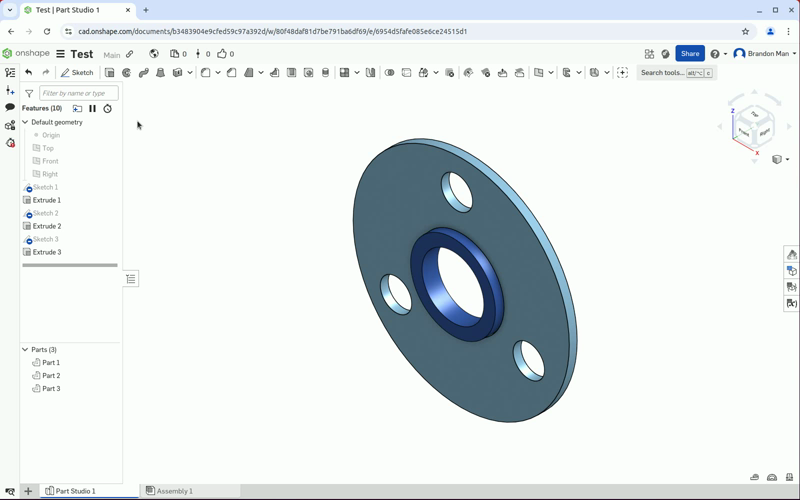
mouse_move(73, 189)
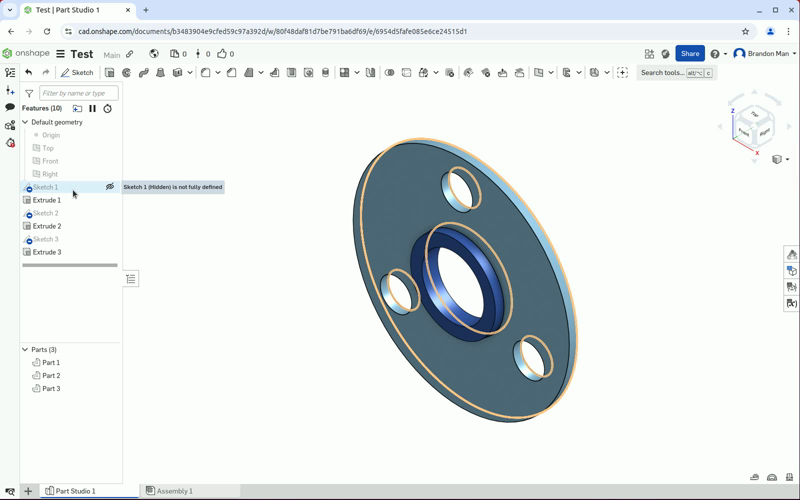
click(73, 189)